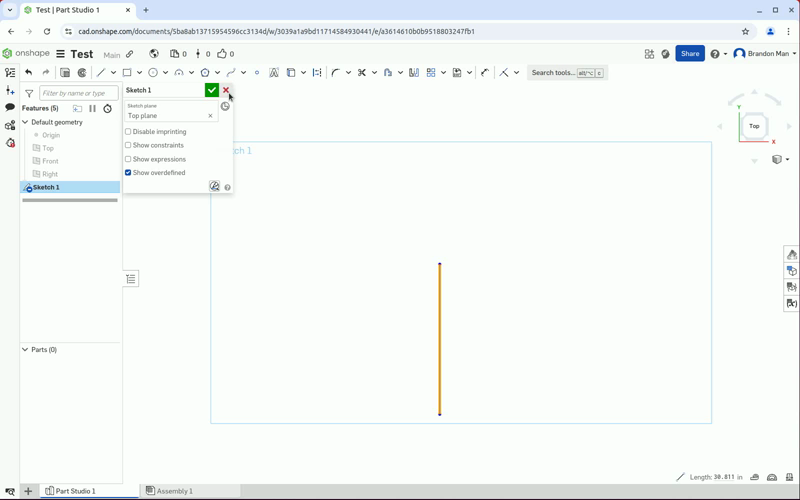
key(shift+h)
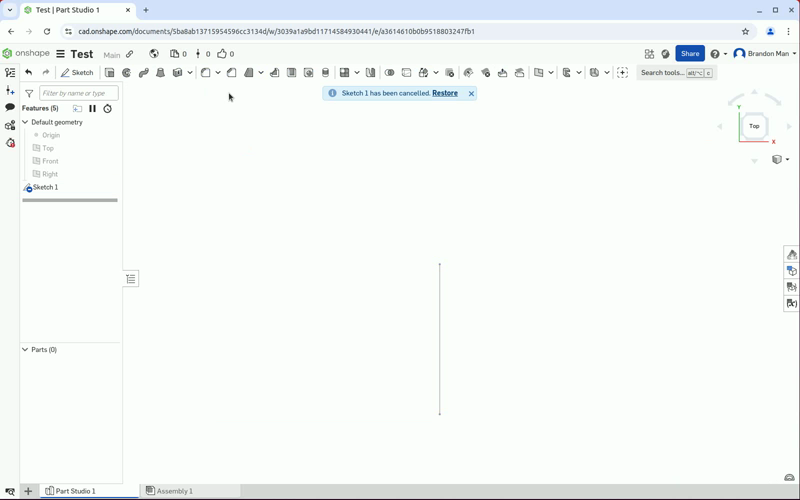
key(shift+s)
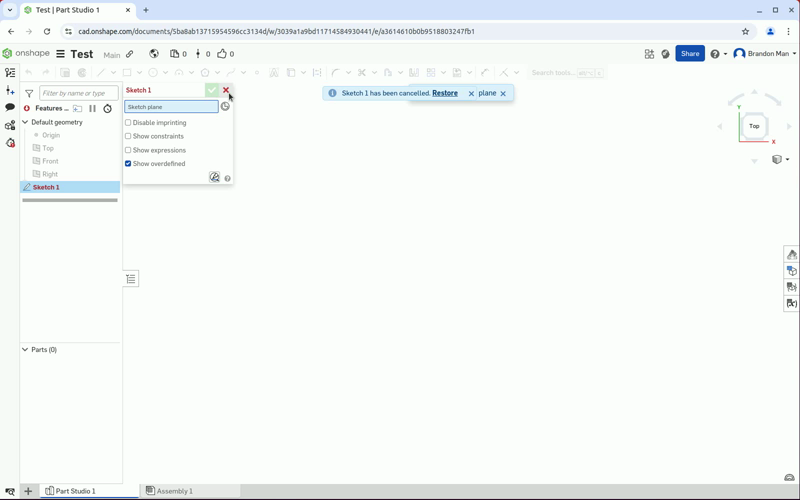
mouse_move(73, 150)
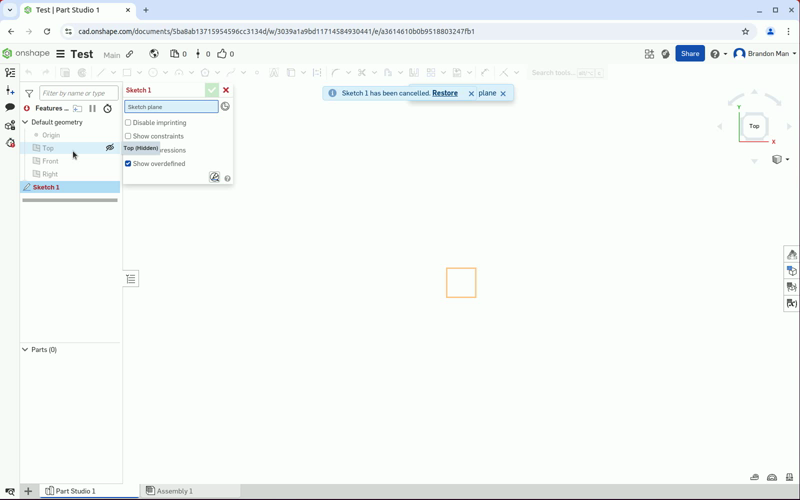
click(73, 150)
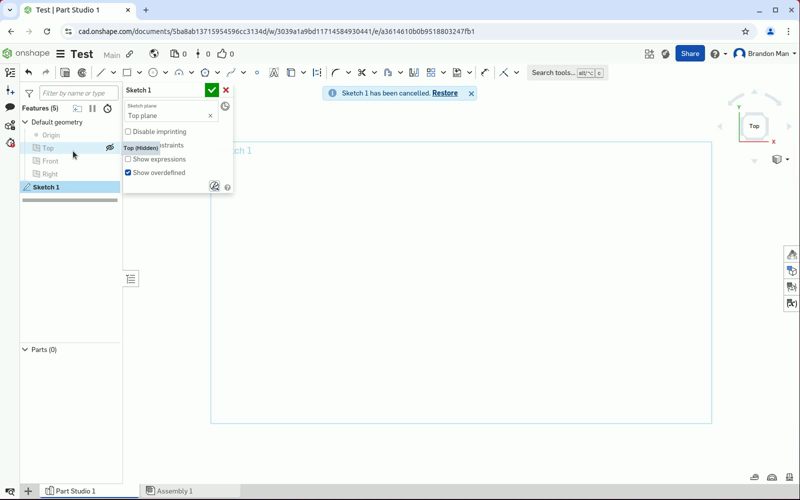
mouse_move(73, 352)
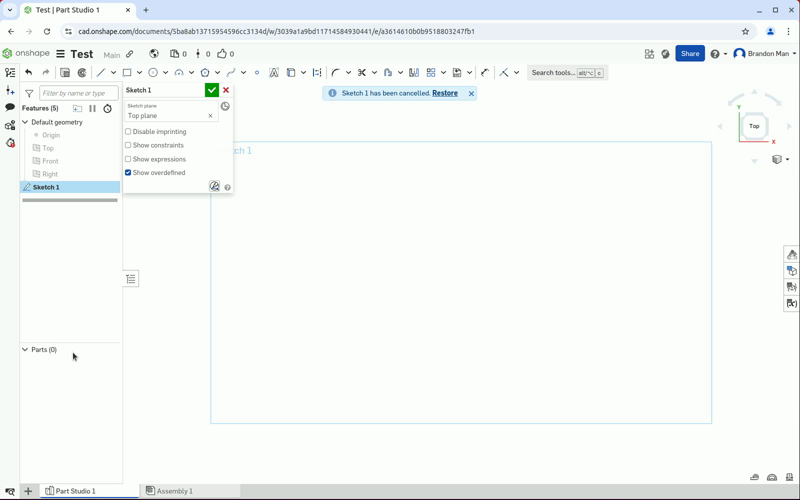
key(y)
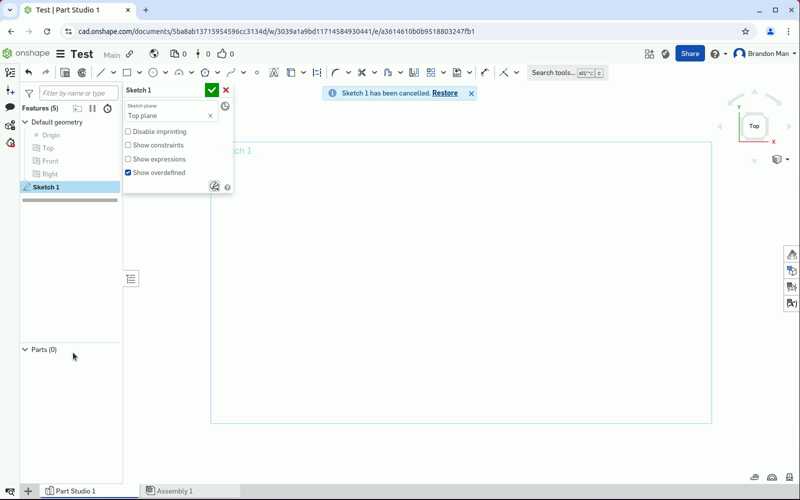
key(l)
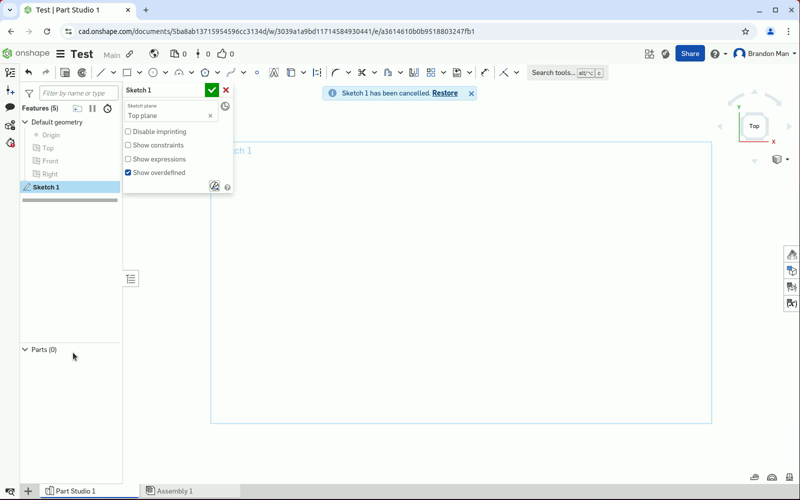
key_down(shift)
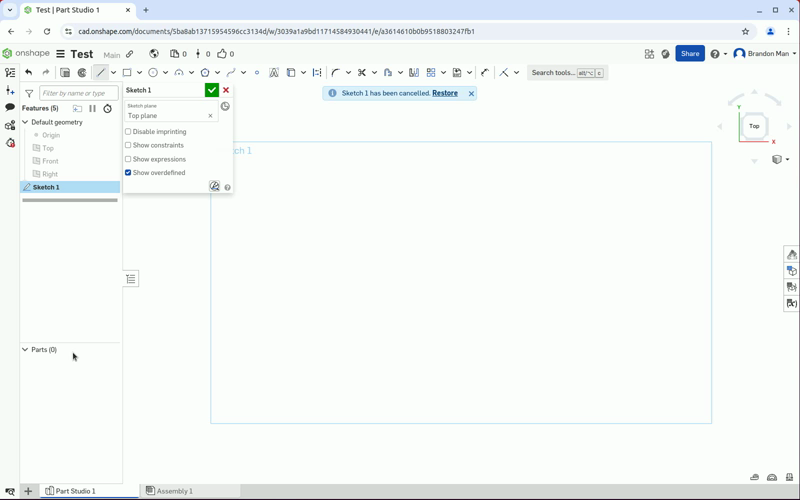
mouse_move(417, 315)
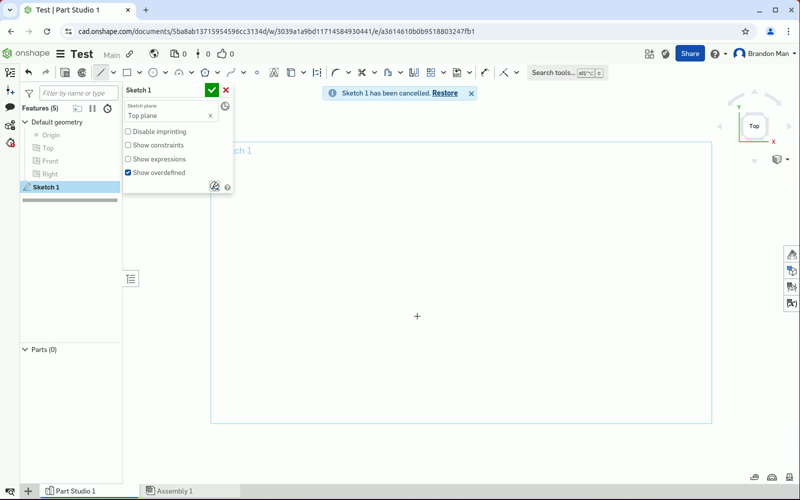
click(417, 315)
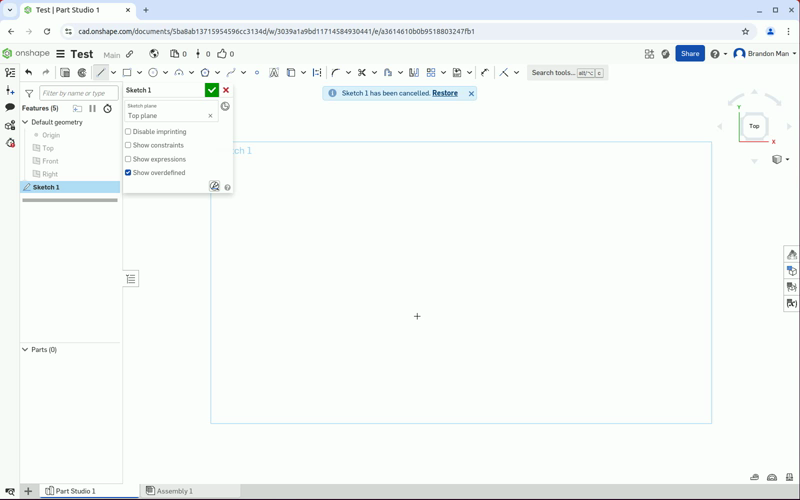
key_up(shift)
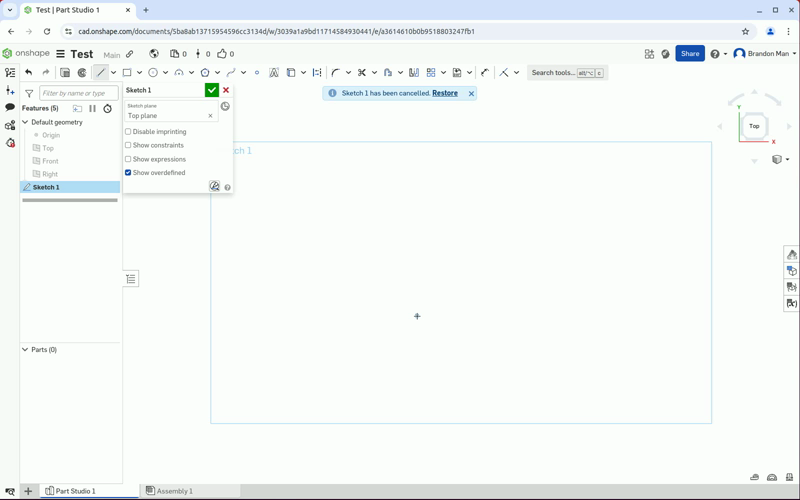
key_down(shift)
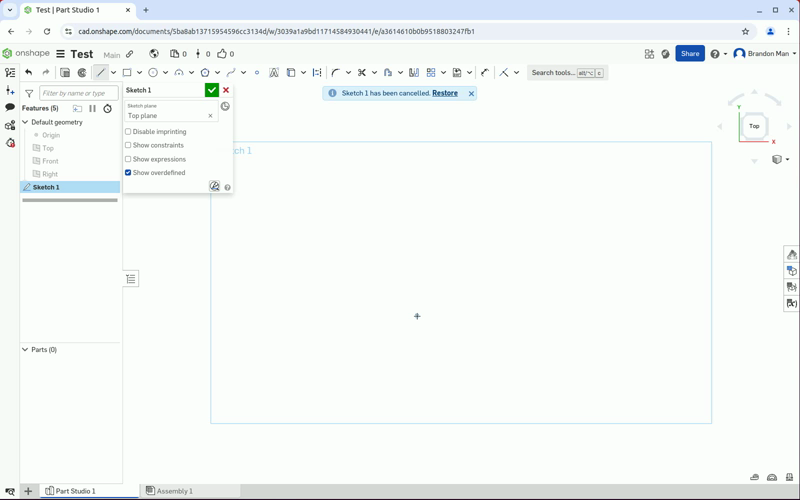
mouse_move(504, 315)
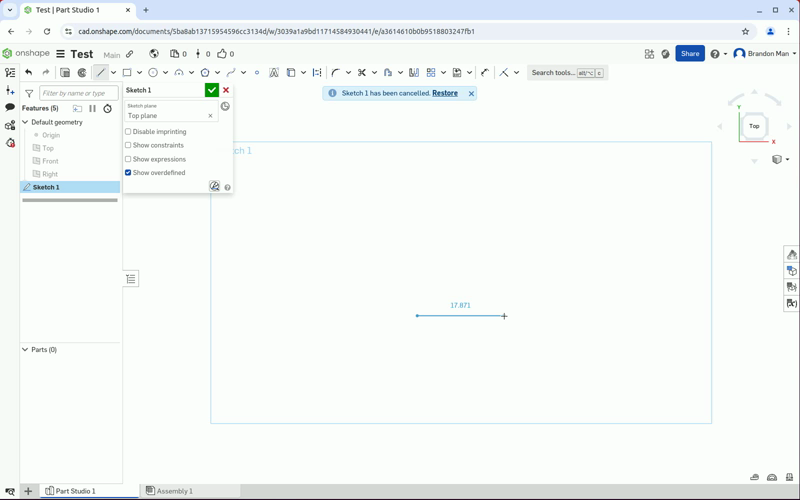
click(504, 315)
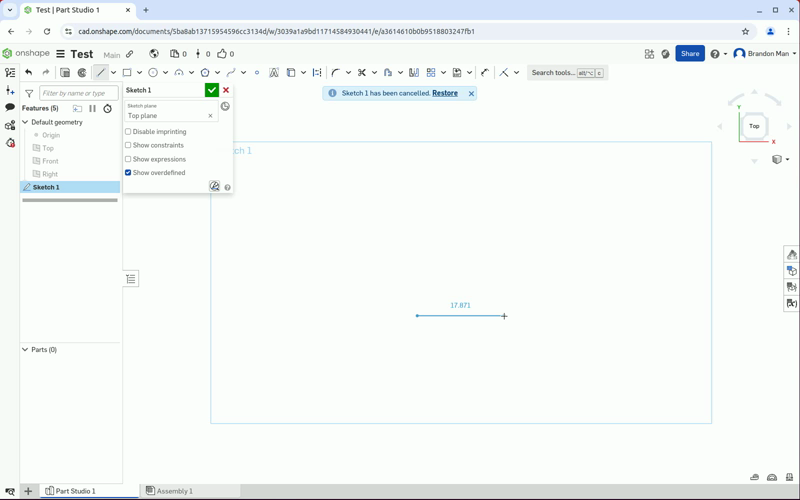
key_up(shift)
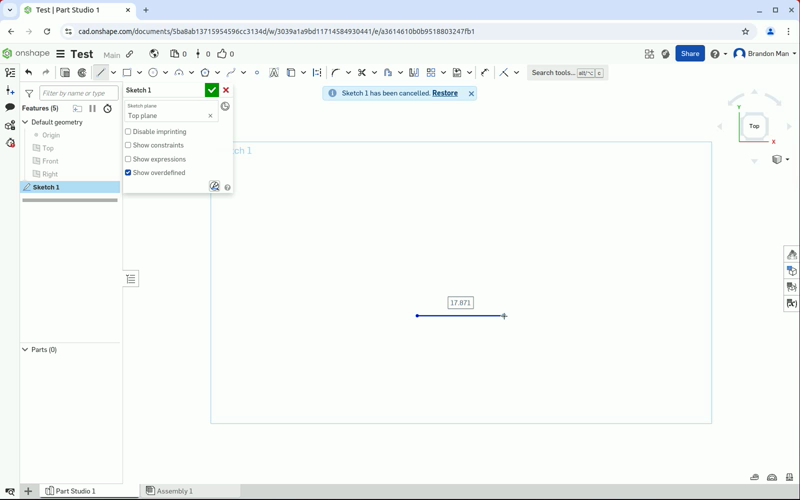
key_down(shift)
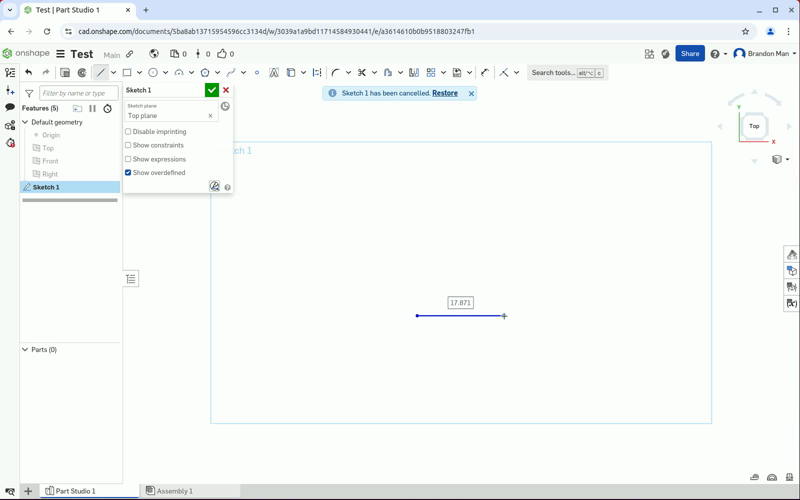
mouse_move(504, 250)
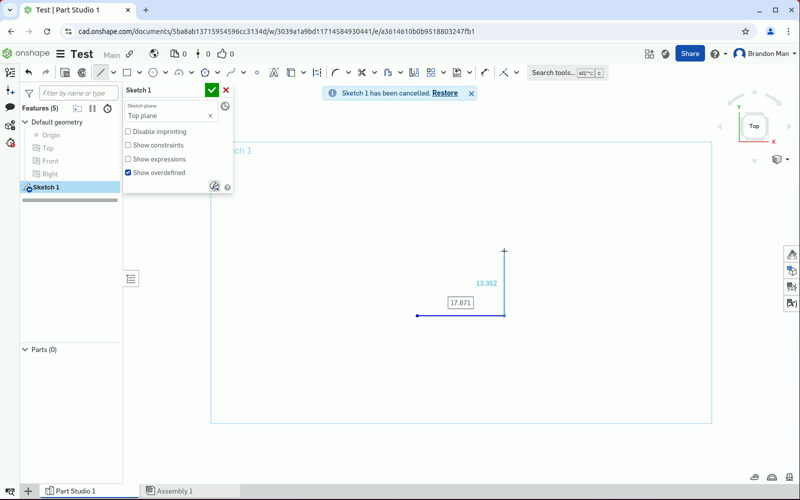
click(504, 250)
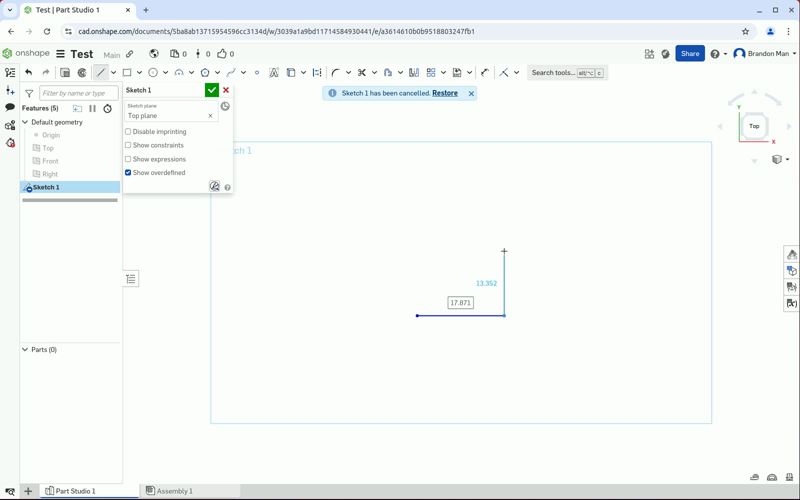
key_up(shift)
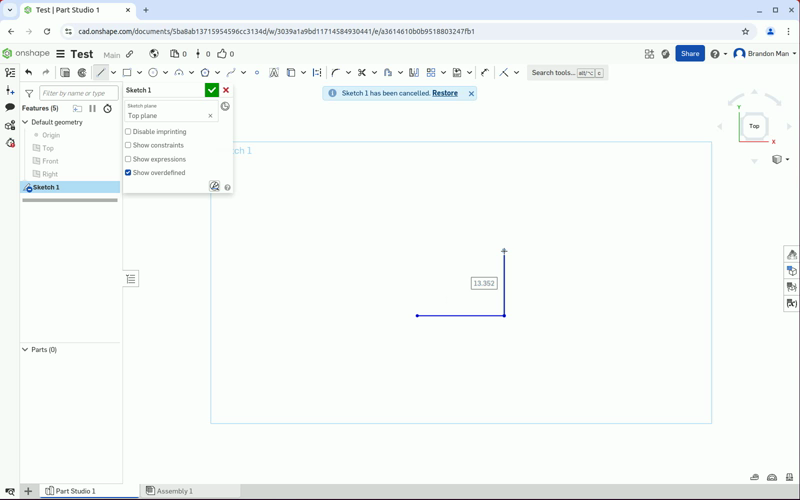
key_down(shift)
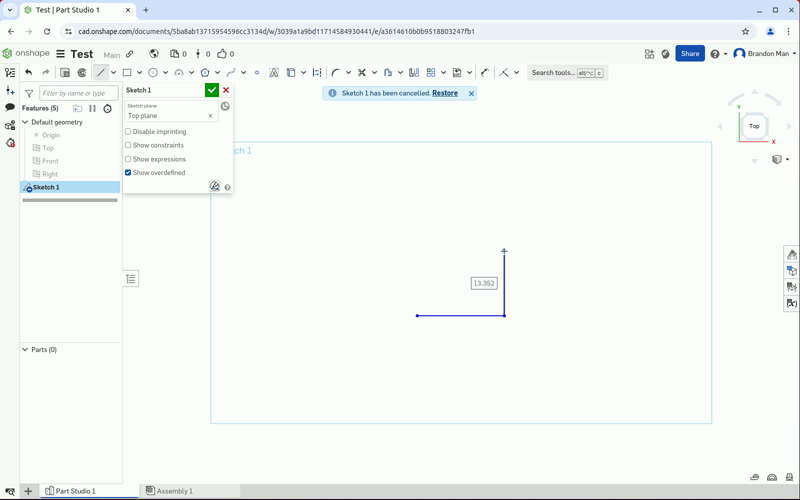
mouse_move(417, 250)
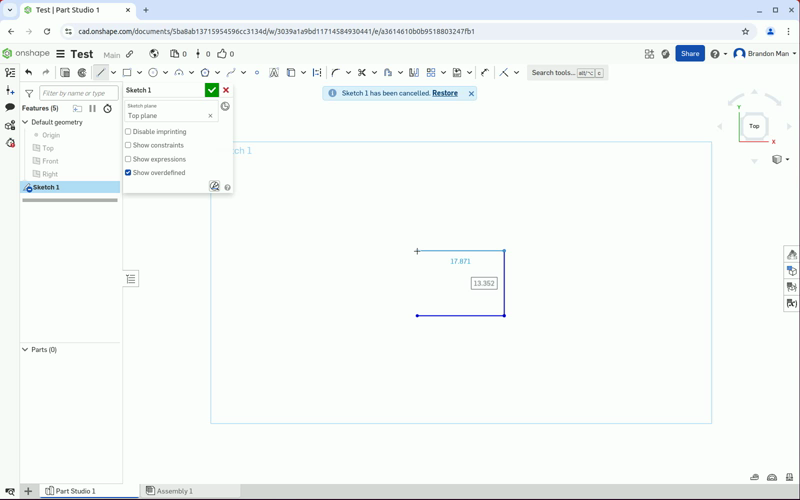
click(417, 250)
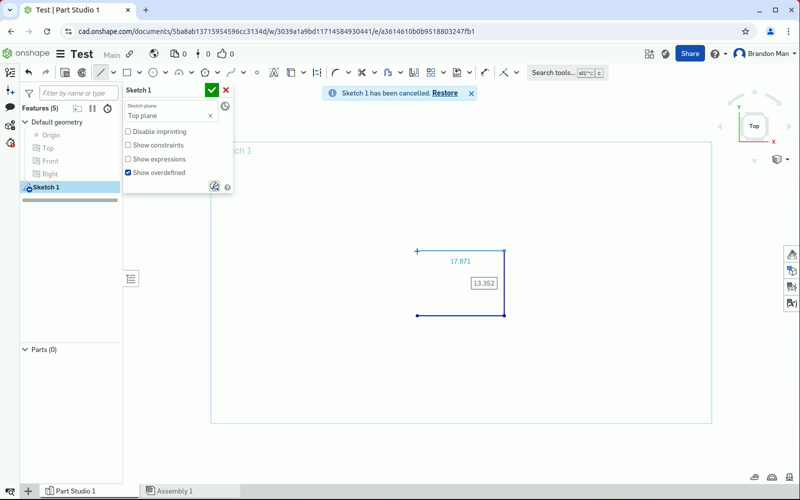
key_up(shift)
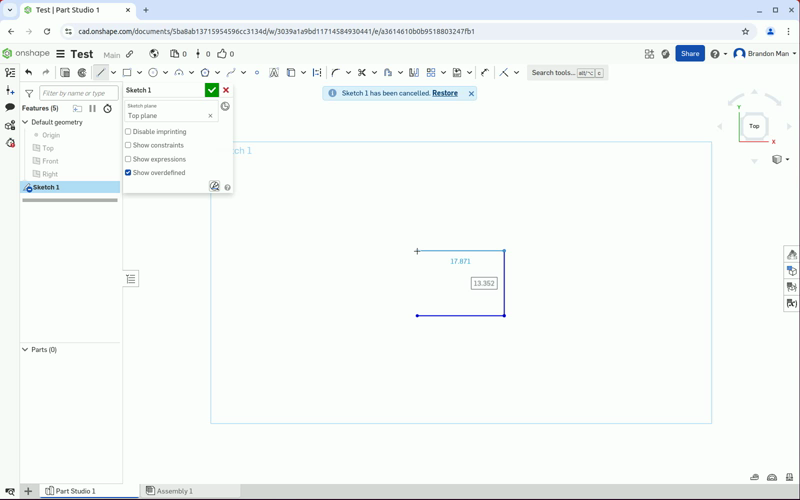
key_down(shift)
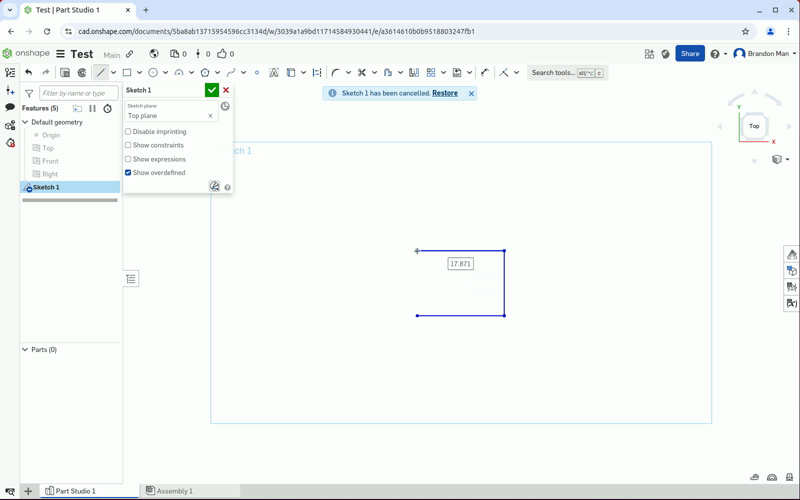
mouse_move(417, 315)
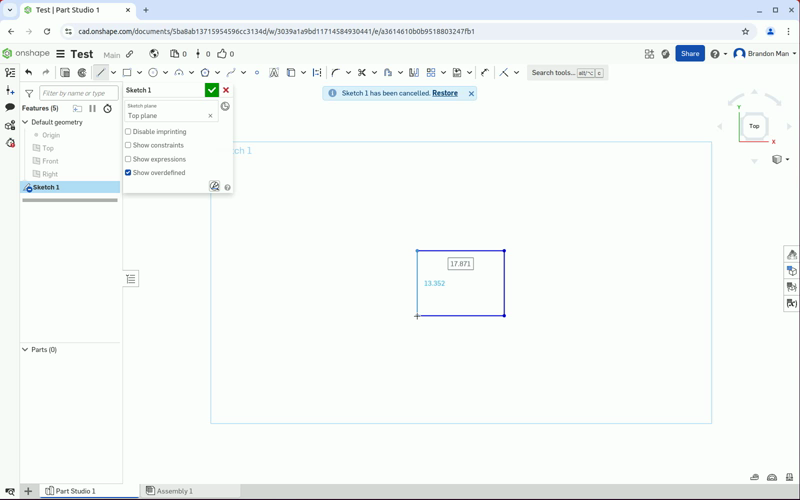
key_up(shift)
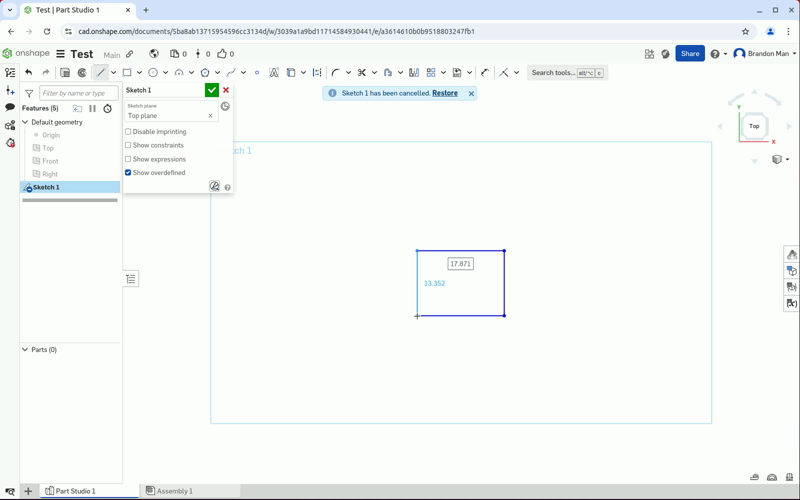
click(417, 315)
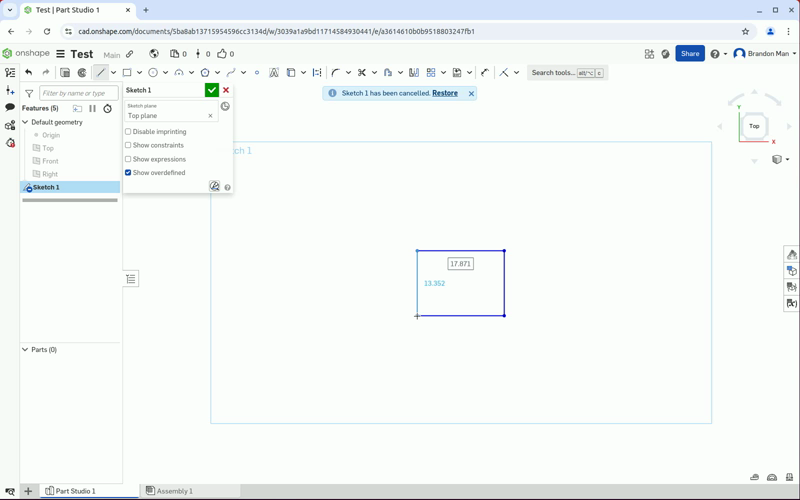
key(esc)
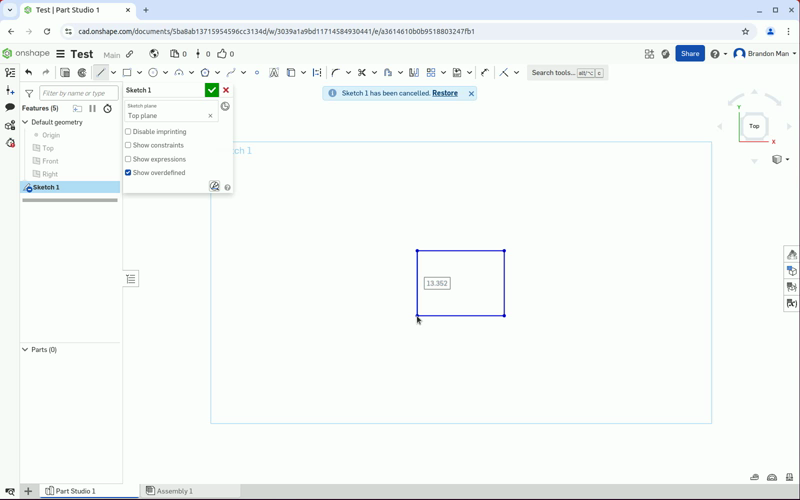
mouse_move(485, 286)
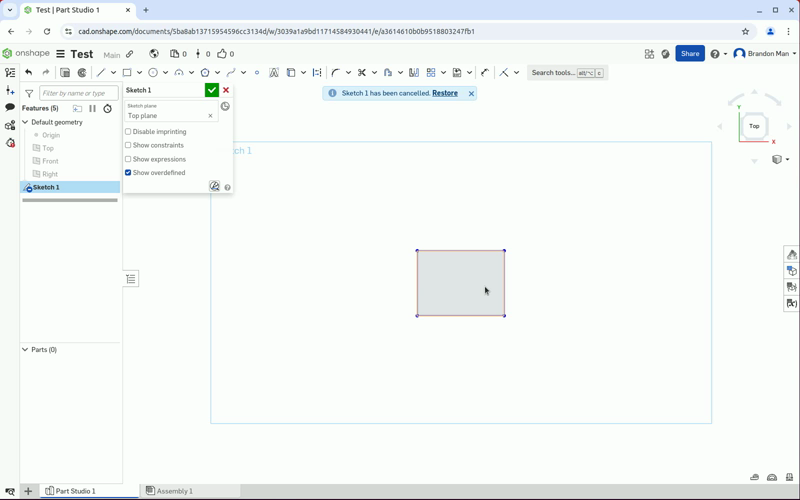
click(485, 286)
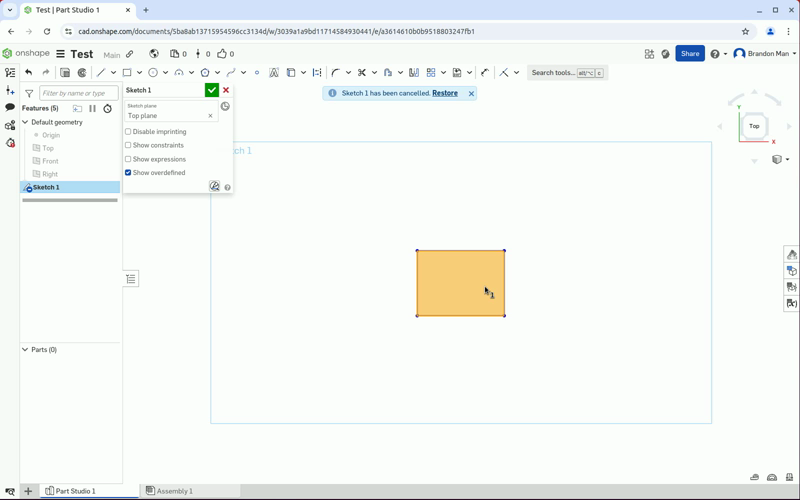
mouse_move(73, 352)
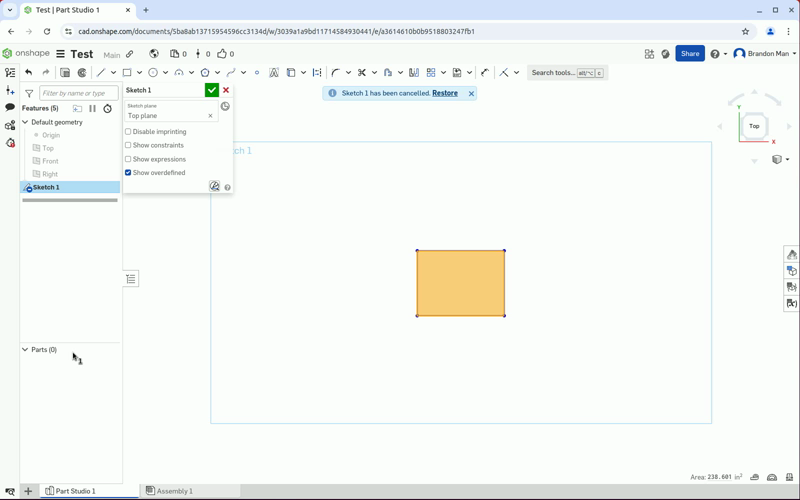
key(shift+y)
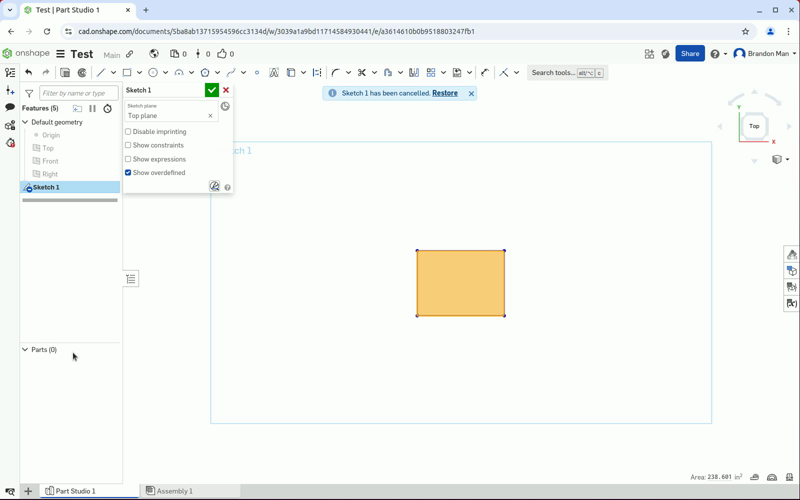
key(shift+e)
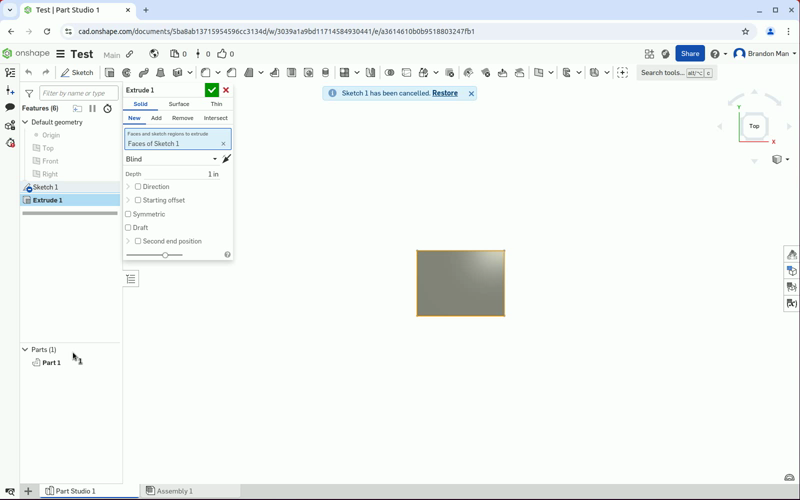
mouse_move(143, 106)
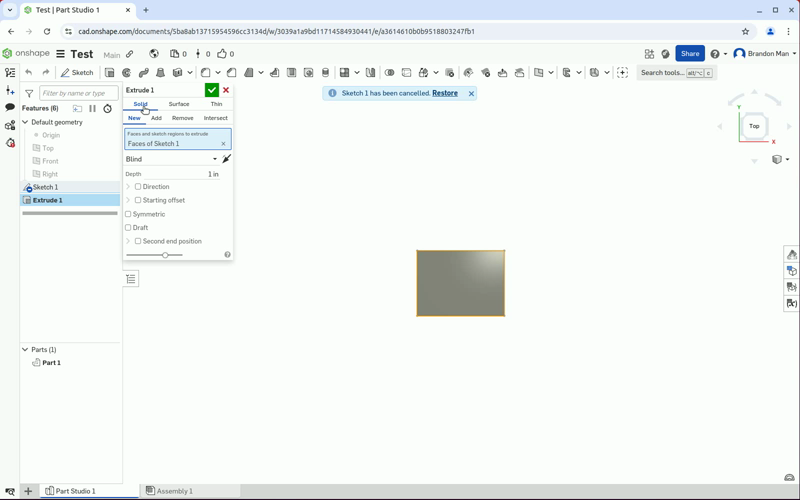
click(143, 106)
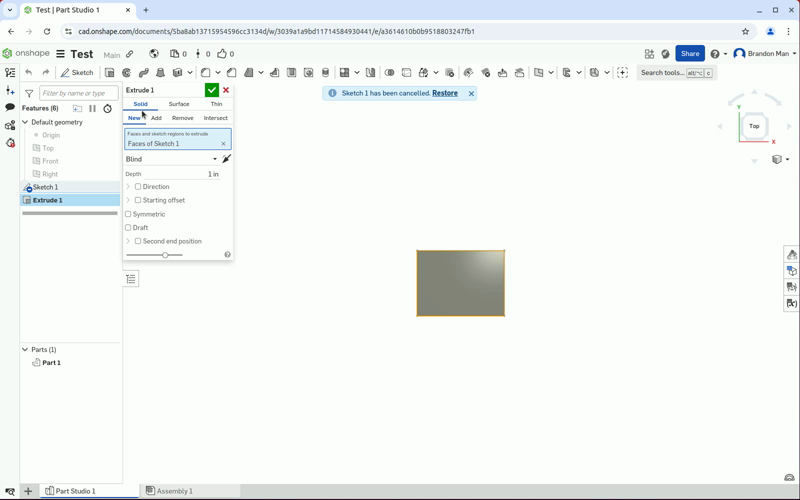
mouse_move(137, 120)
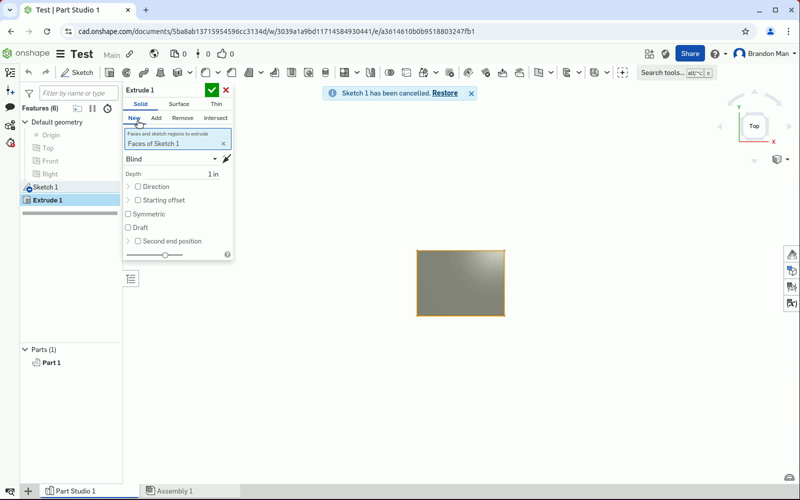
click(137, 120)
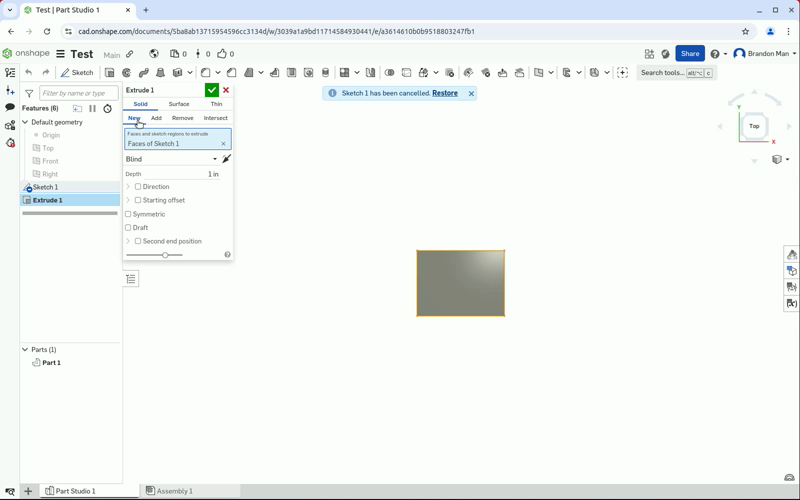
key(tab, 4)
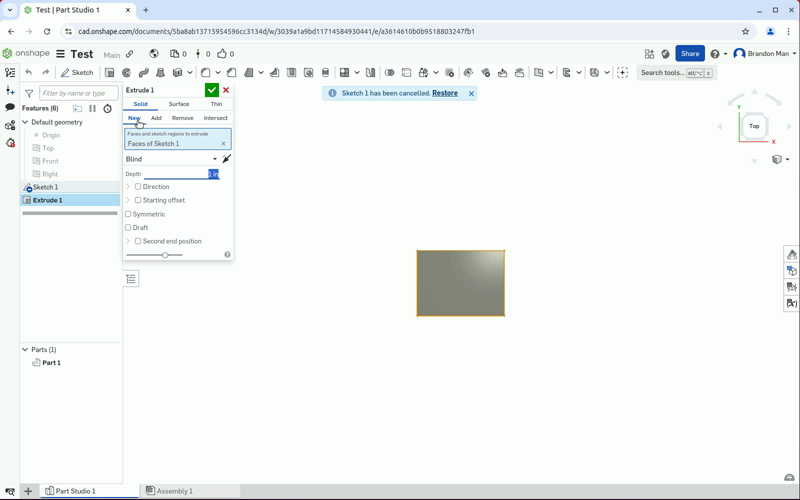
text(1.444)
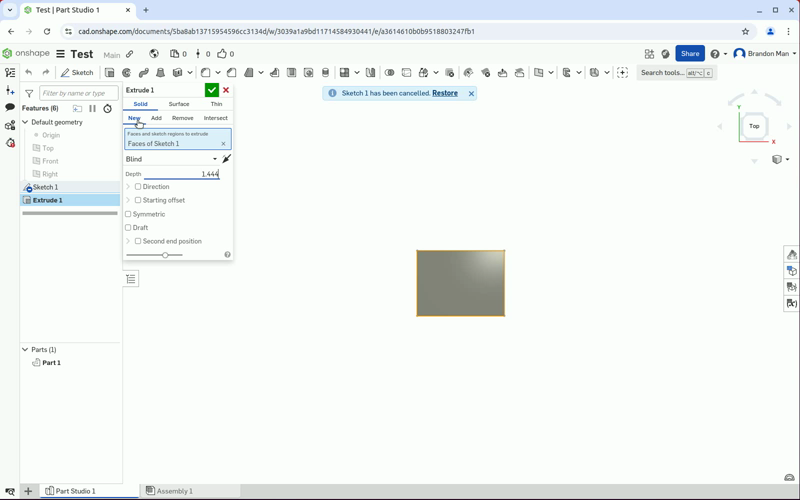
key(enter)
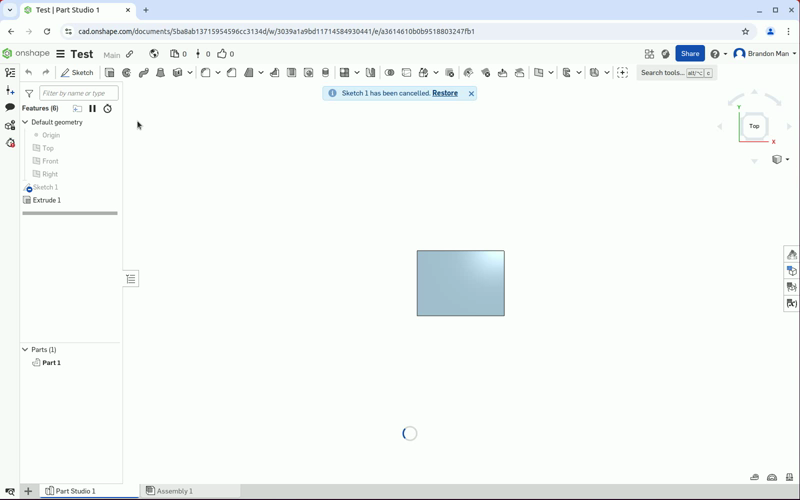
key(shift+h)
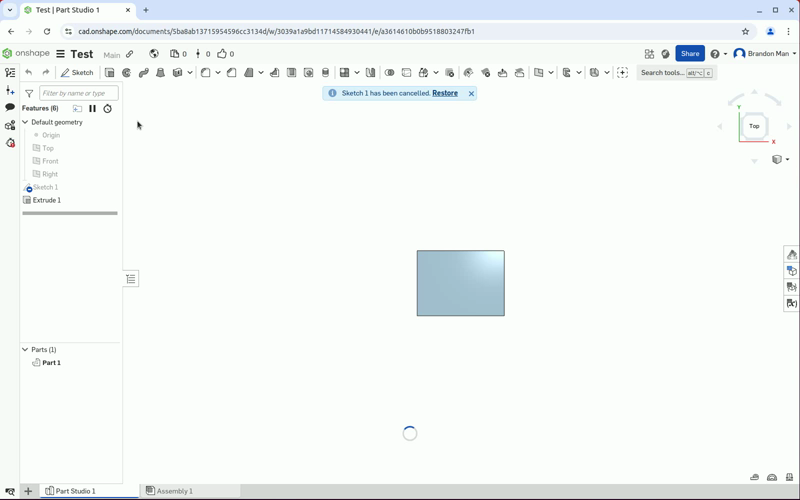
key(shift+h)
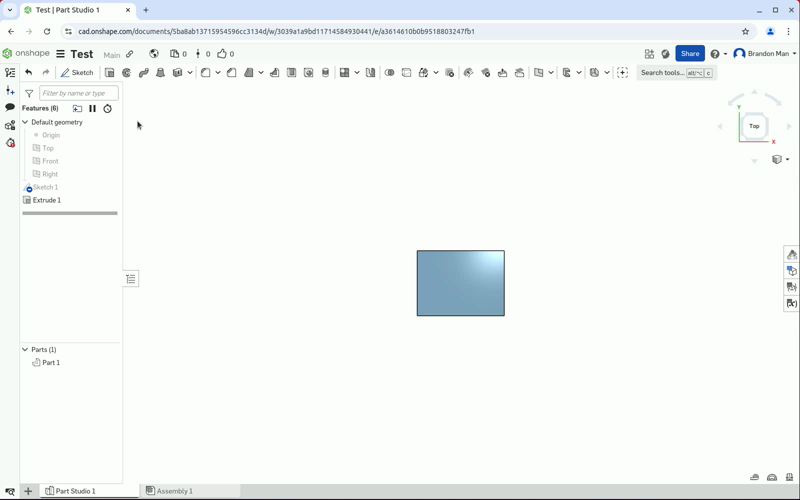
mouse_move(73, 189)
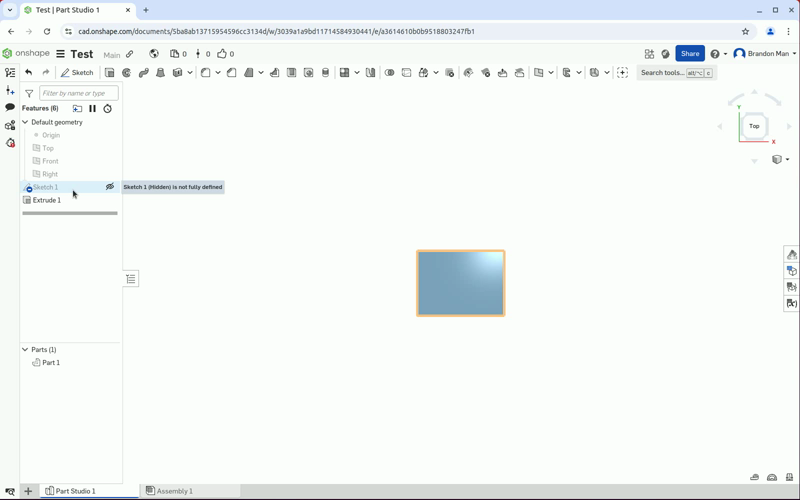
click(73, 189)
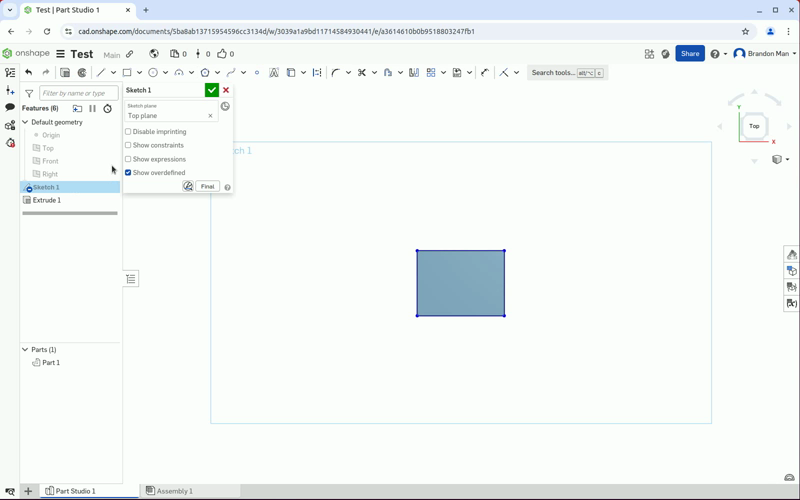
mouse_move(229, 92)
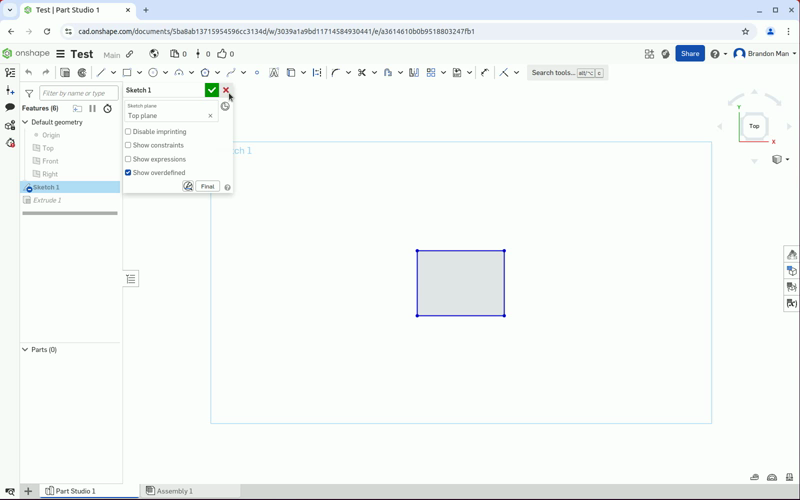
click(229, 92)
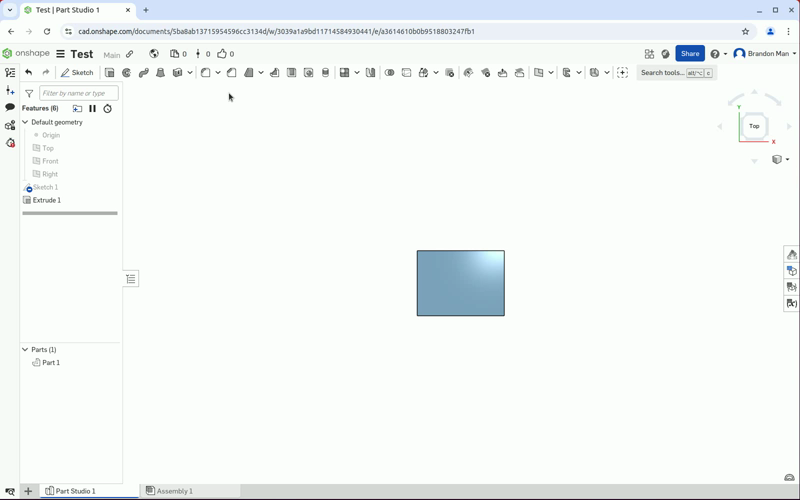
mouse_move(541, 75)
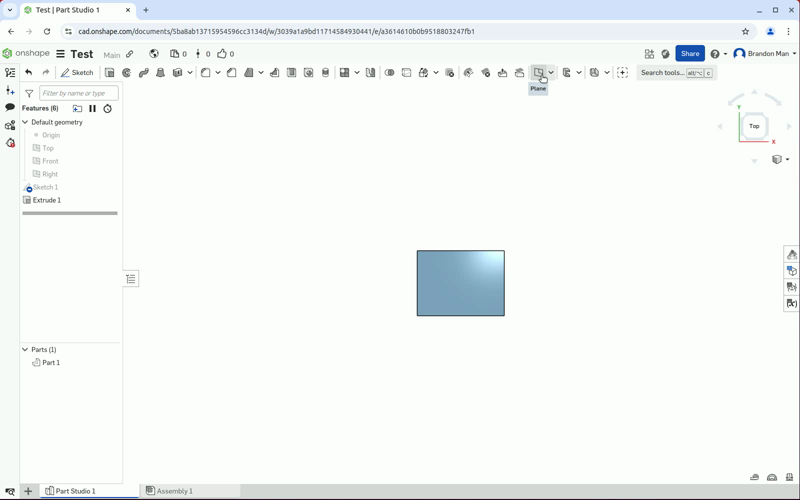
click(541, 75)
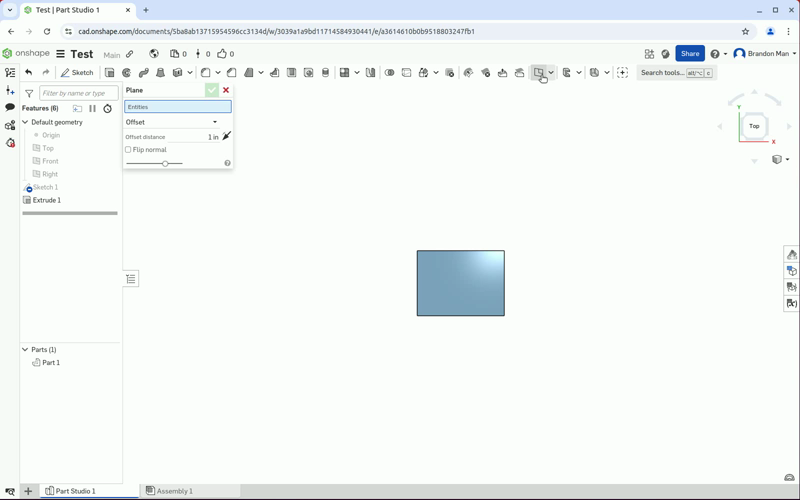
mouse_move(73, 150)
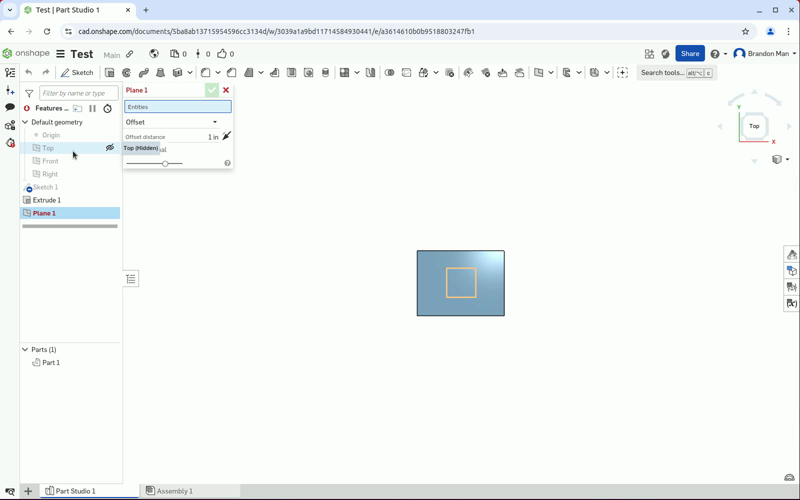
click(73, 150)
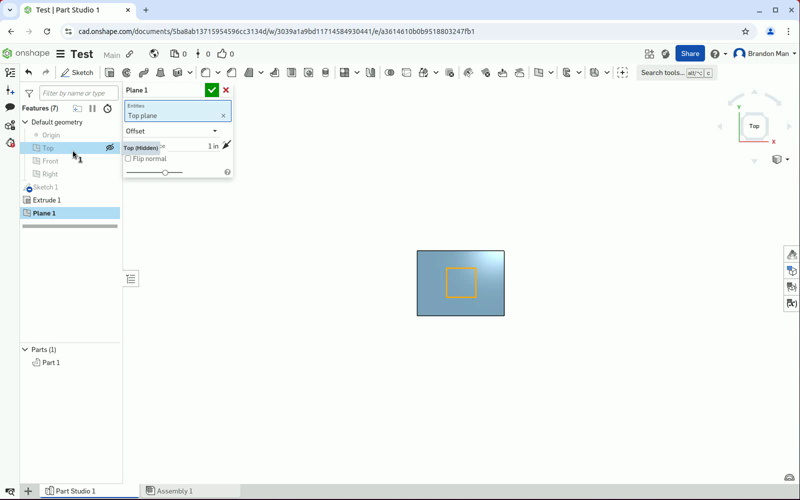
key(tab, 2)
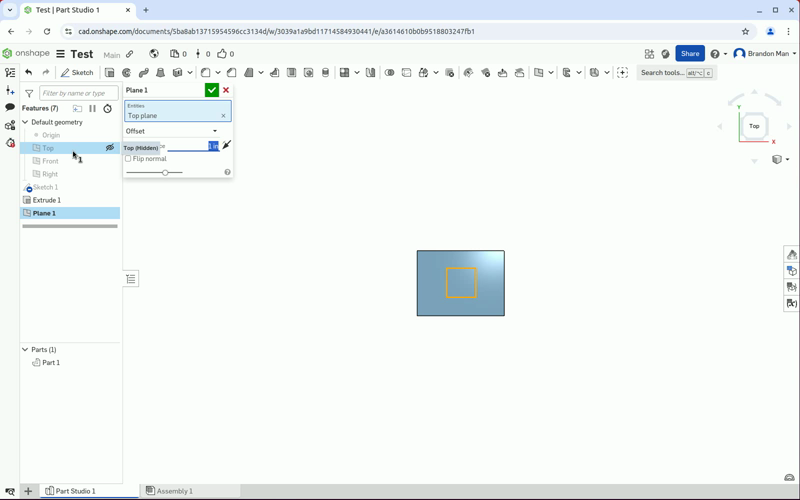
text(1.448)
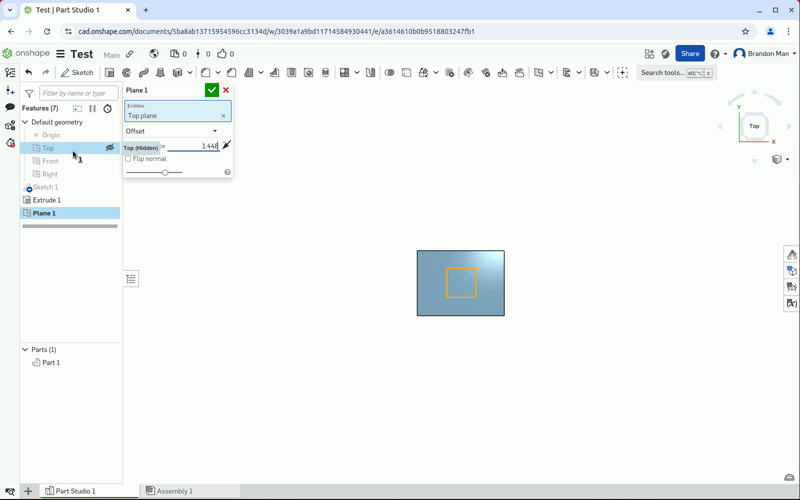
key(enter, 2)
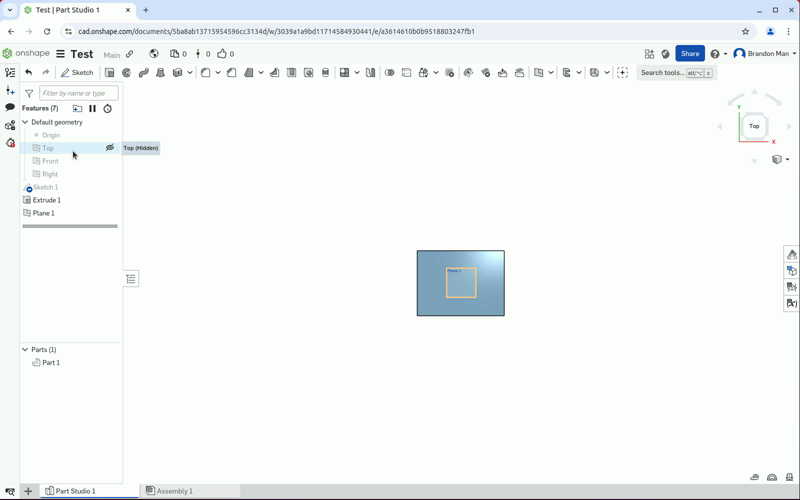
key(shift+s)
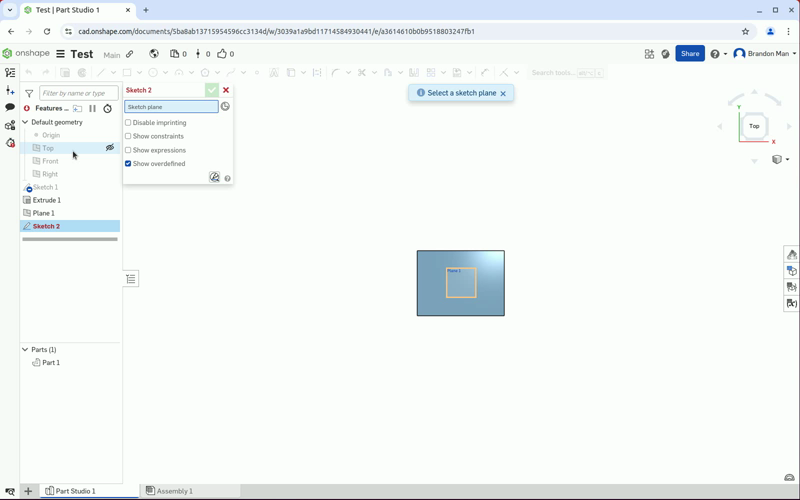
mouse_move(73, 215)
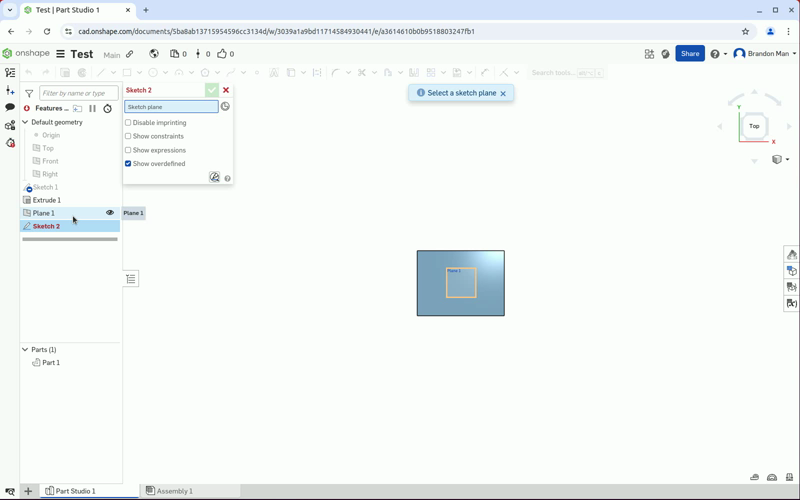
click(73, 215)
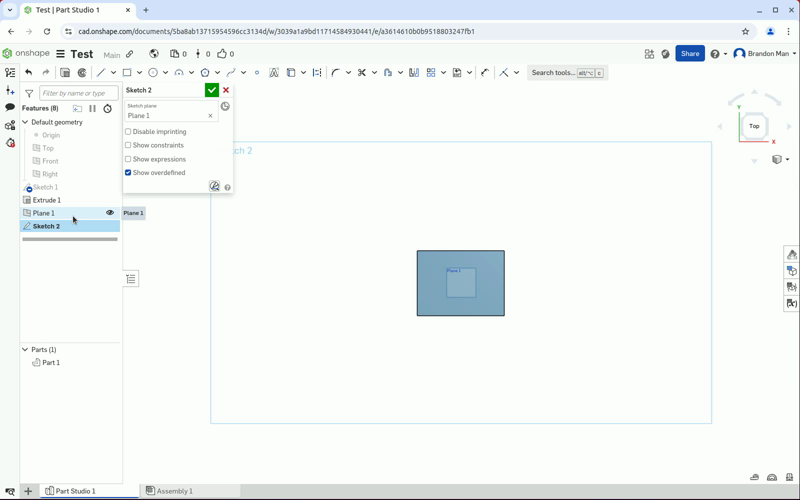
mouse_move(73, 352)
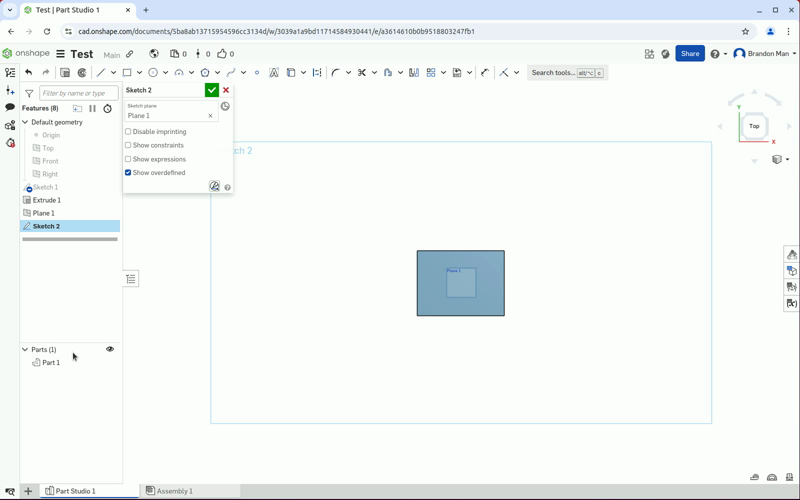
key(y)
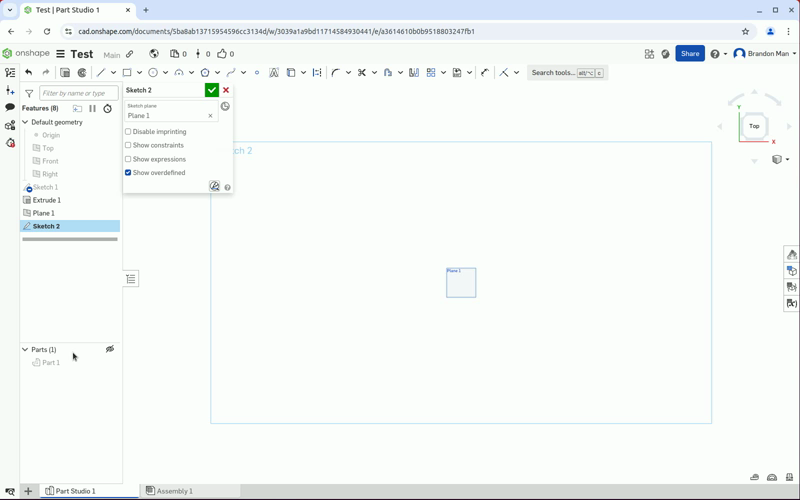
key(l)
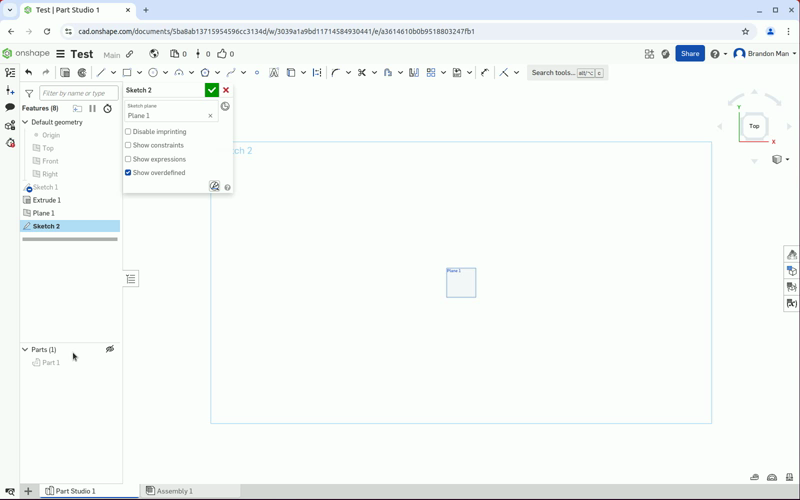
key_down(shift)
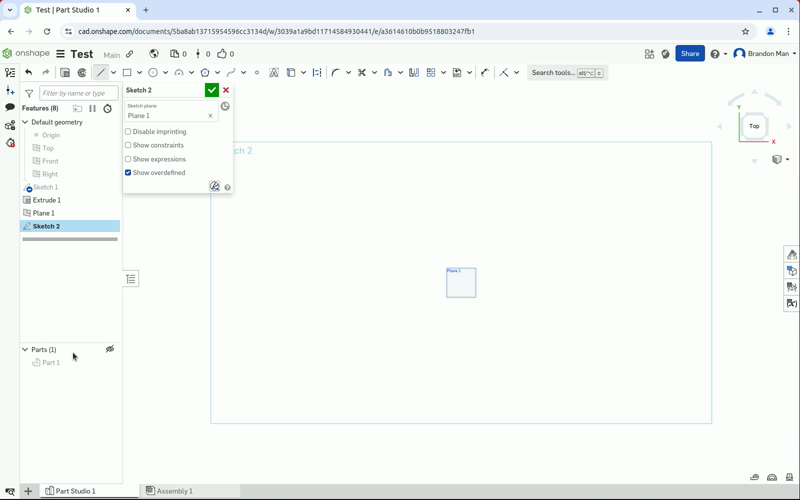
mouse_move(460, 287)
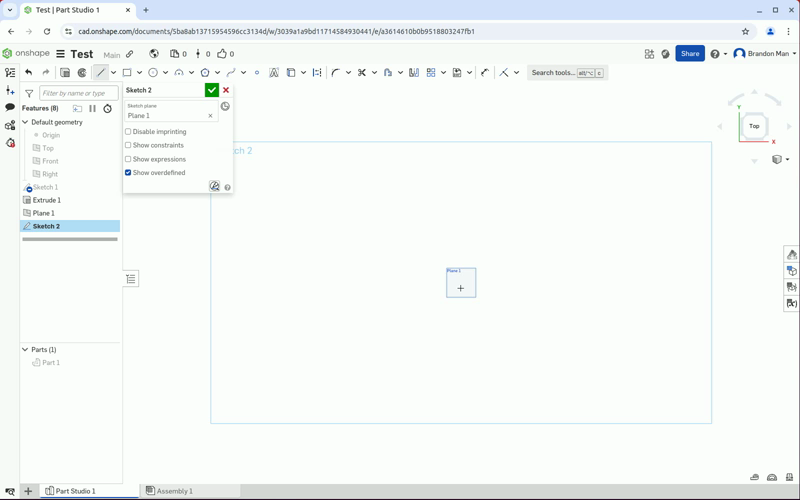
click(460, 287)
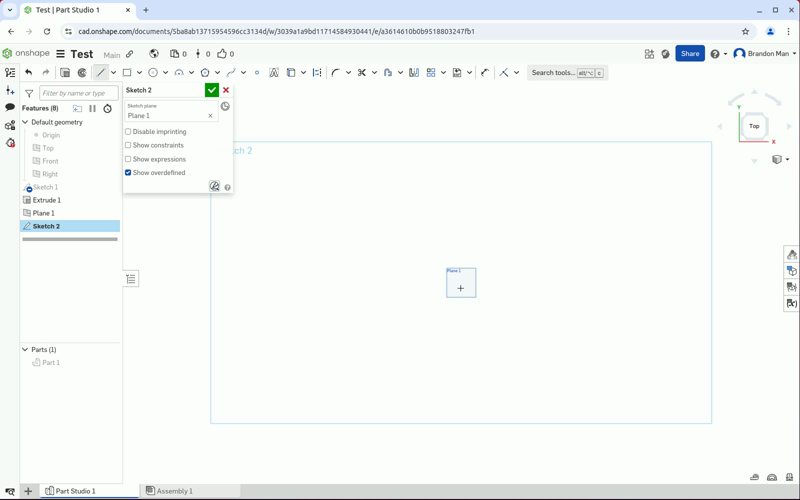
key_up(shift)
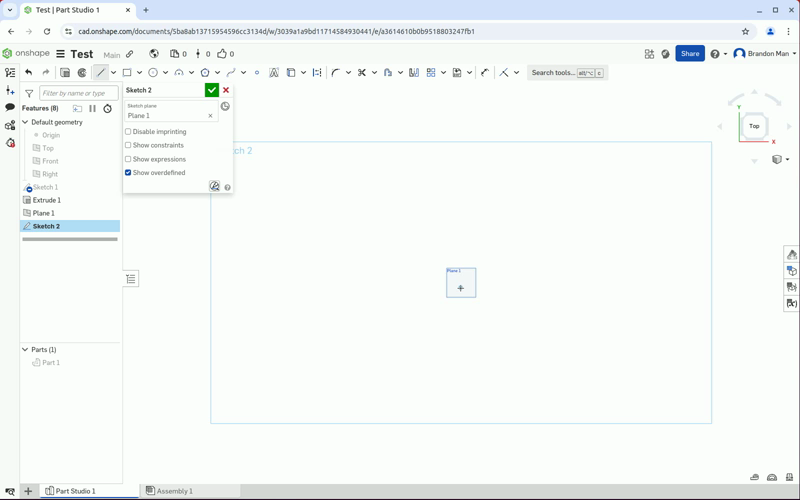
key_down(shift)
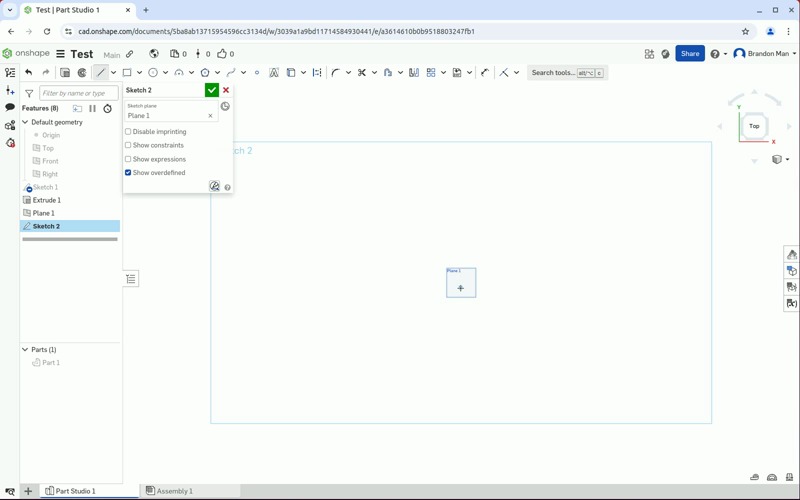
mouse_move(490, 287)
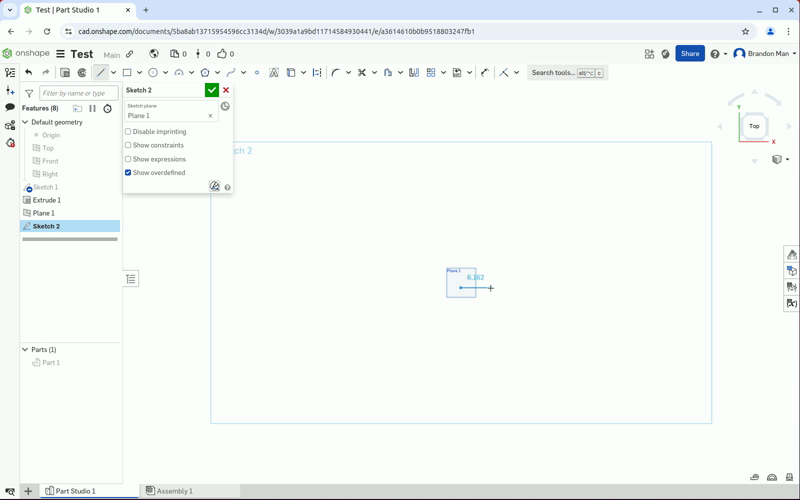
mouse_move(472, 287)
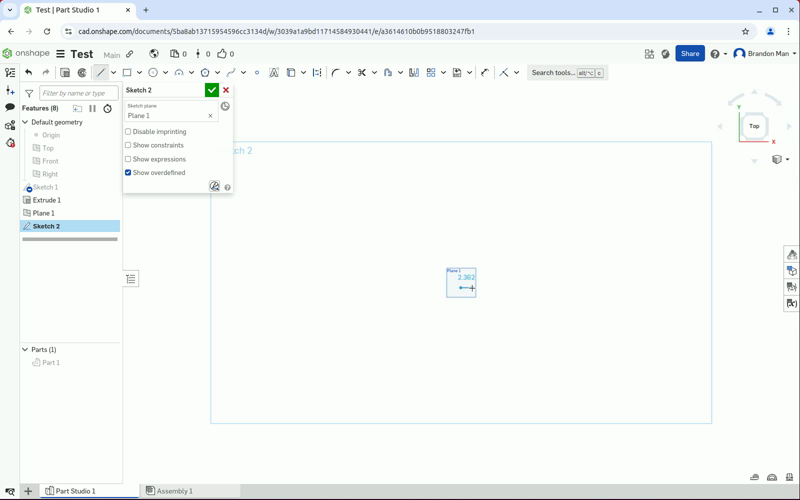
click(472, 287)
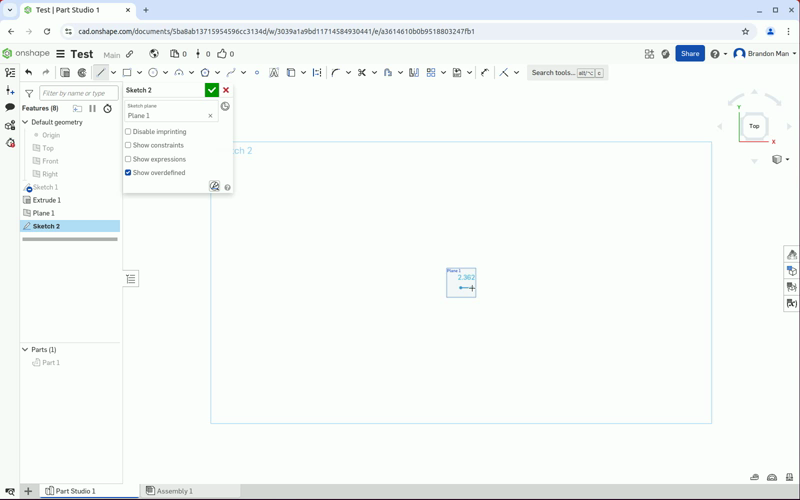
key_up(shift)
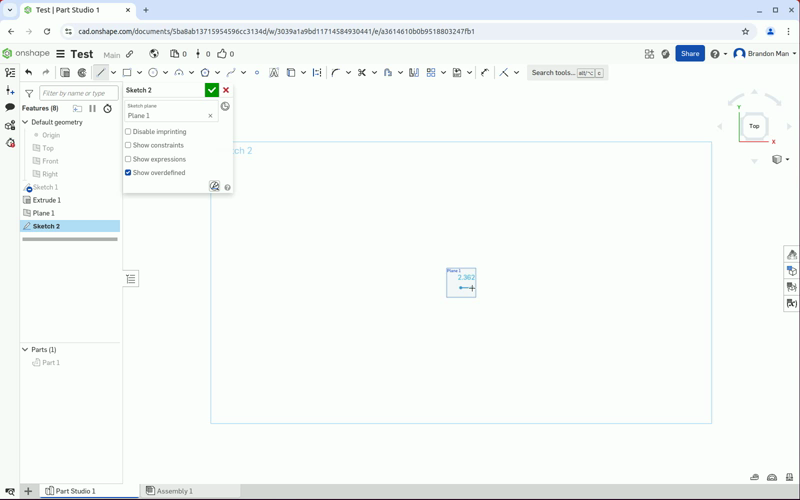
key_down(shift)
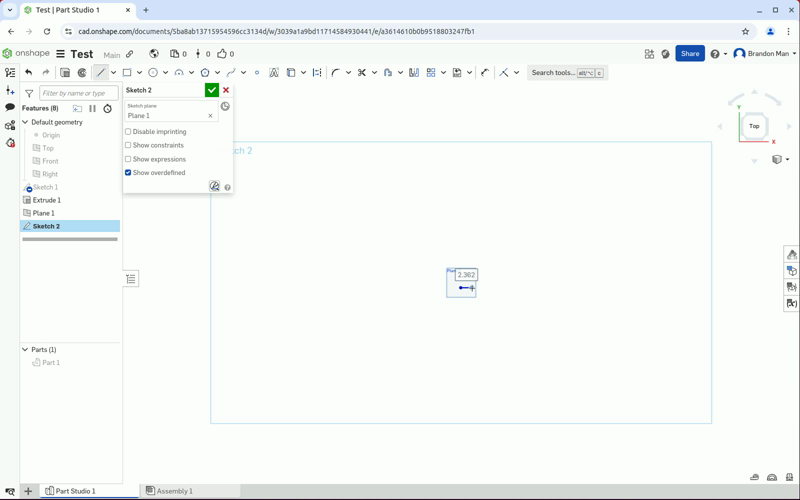
mouse_move(502, 287)
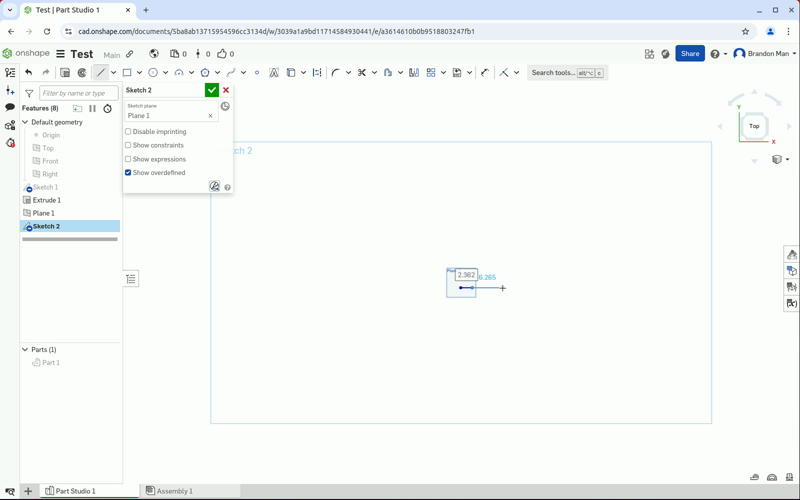
mouse_move(472, 276)
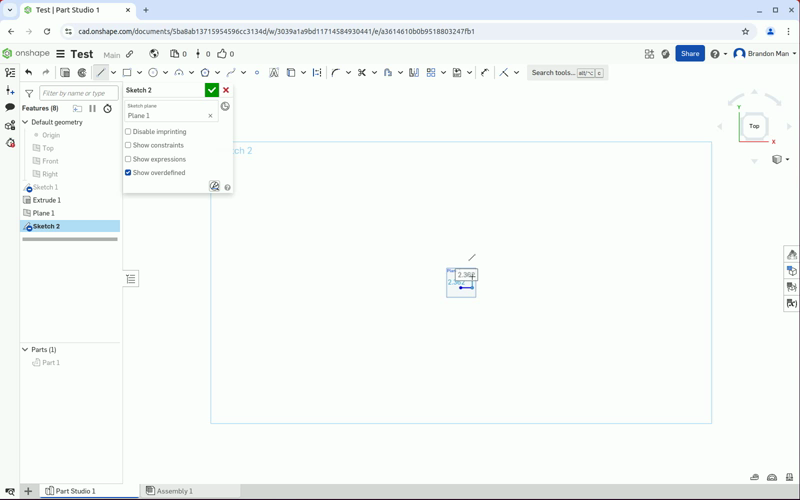
click(472, 276)
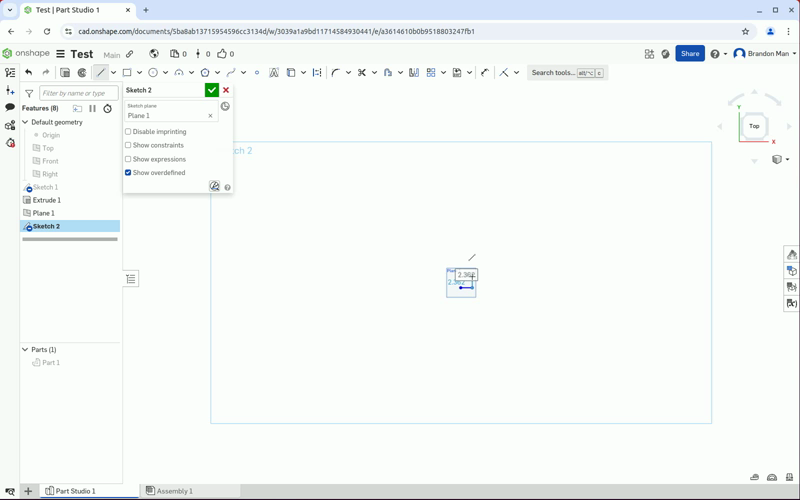
key_up(shift)
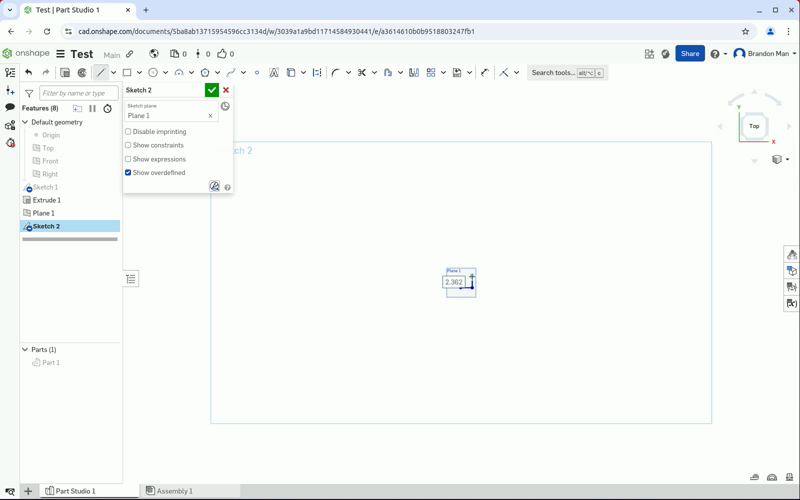
key_down(shift)
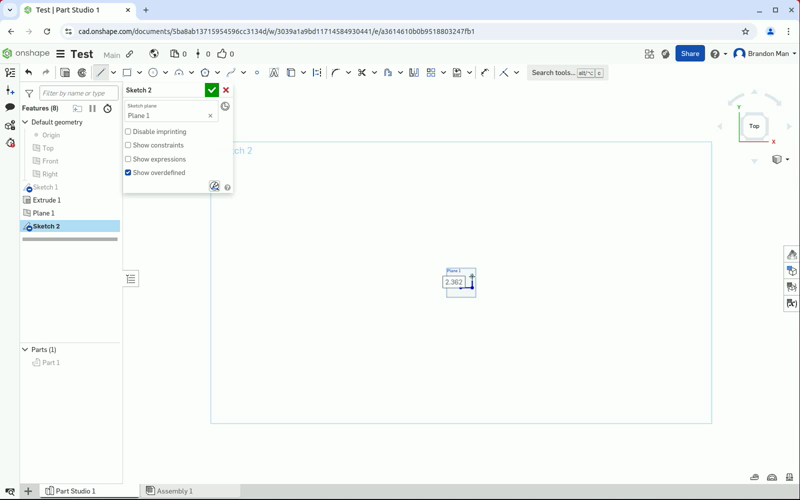
mouse_move(502, 276)
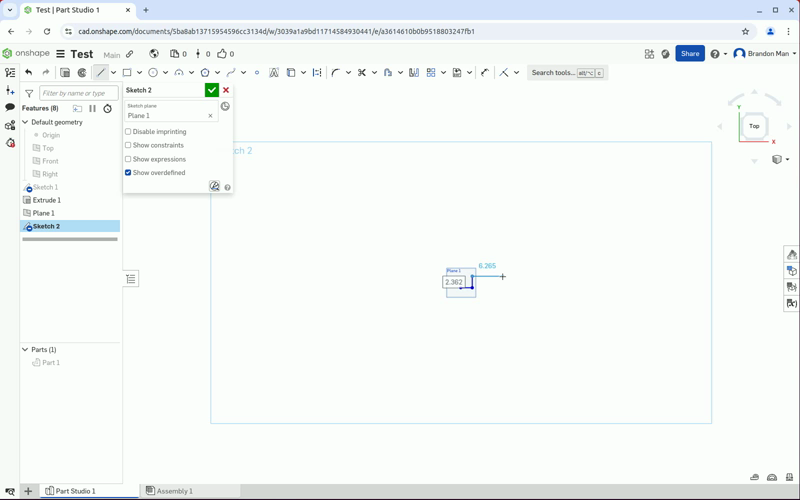
mouse_move(460, 276)
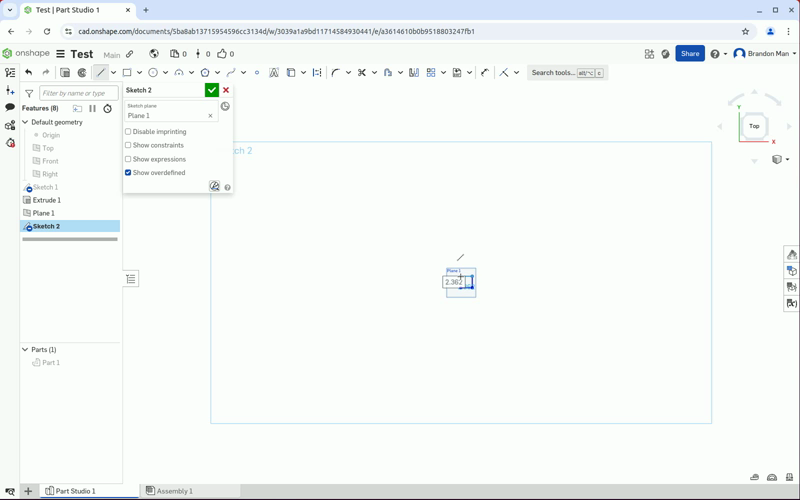
click(460, 276)
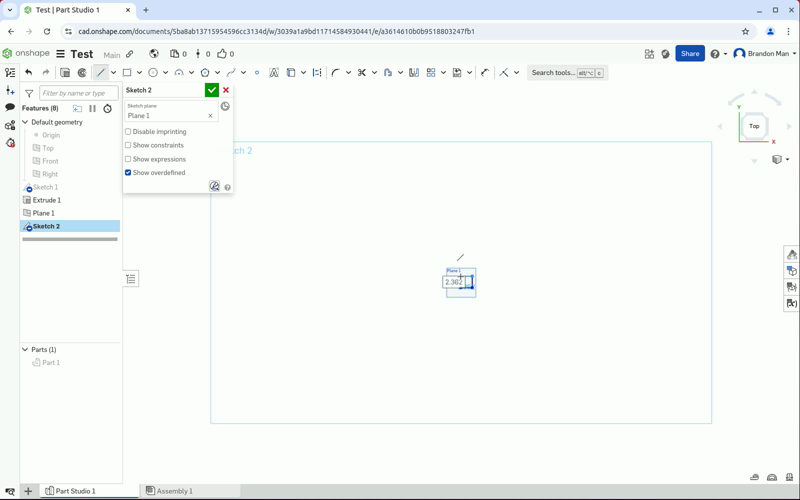
key_up(shift)
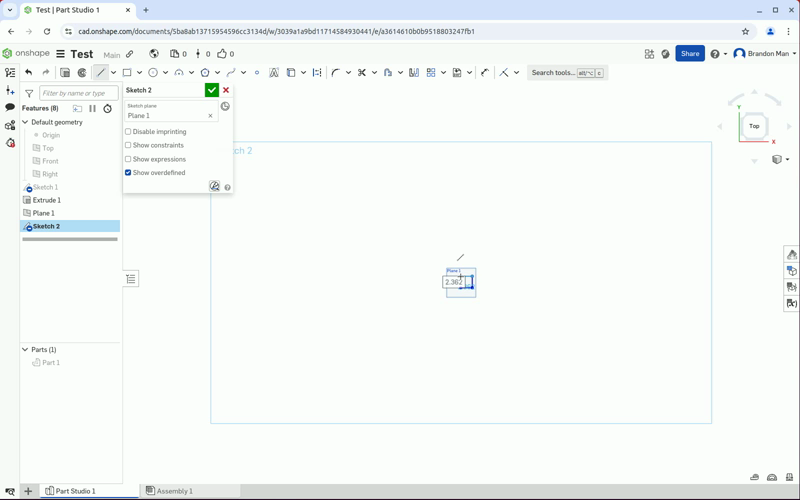
mouse_move(490, 276)
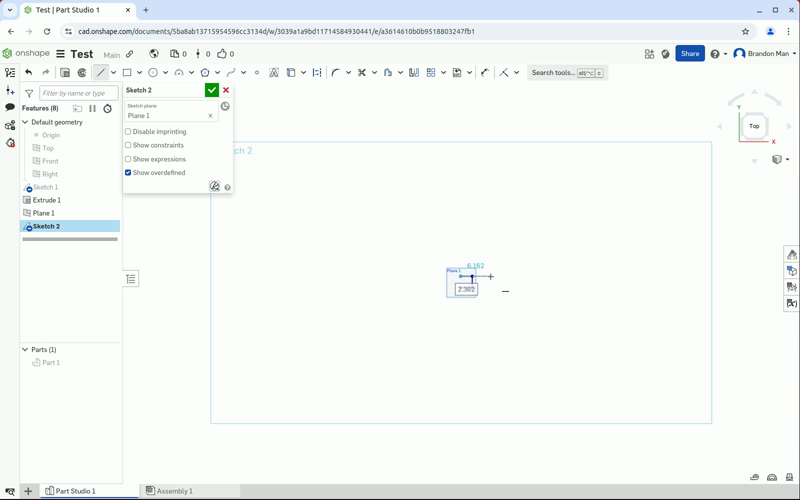
key_down(shift)
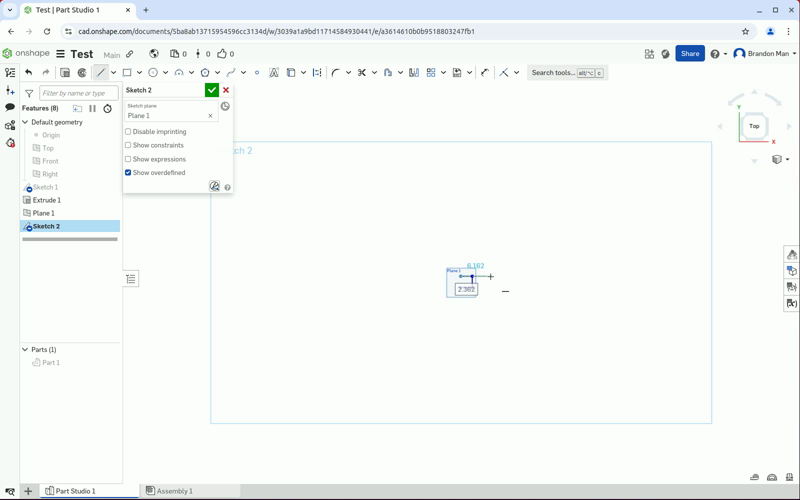
mouse_move(460, 287)
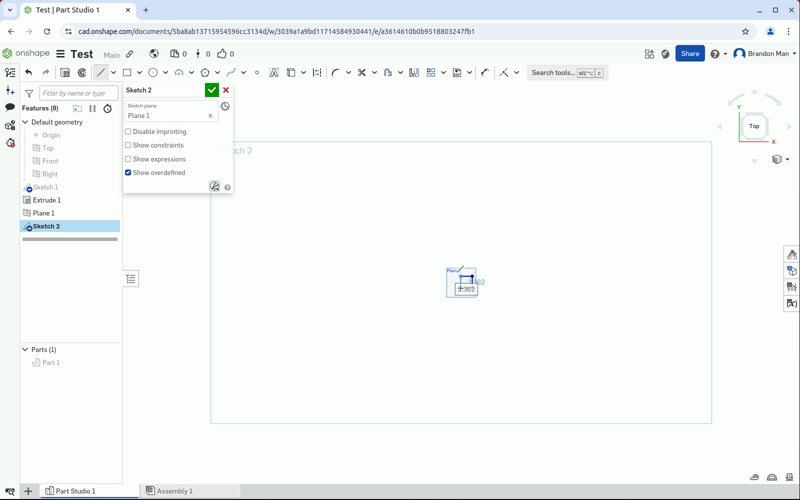
key_up(shift)
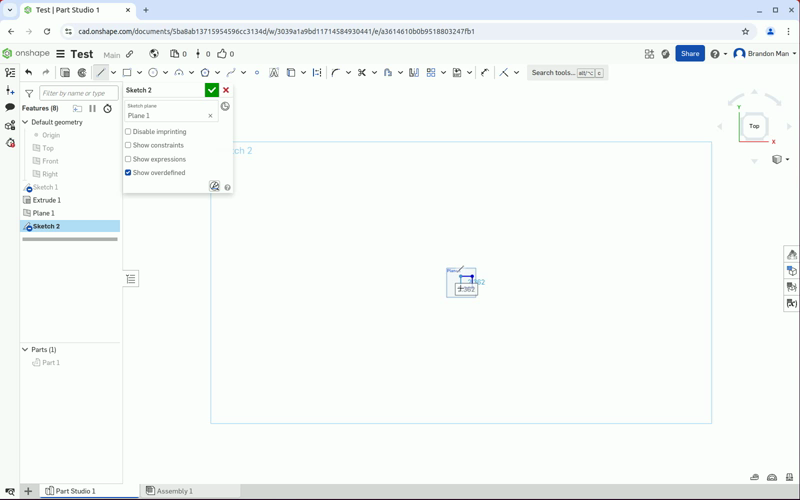
click(460, 287)
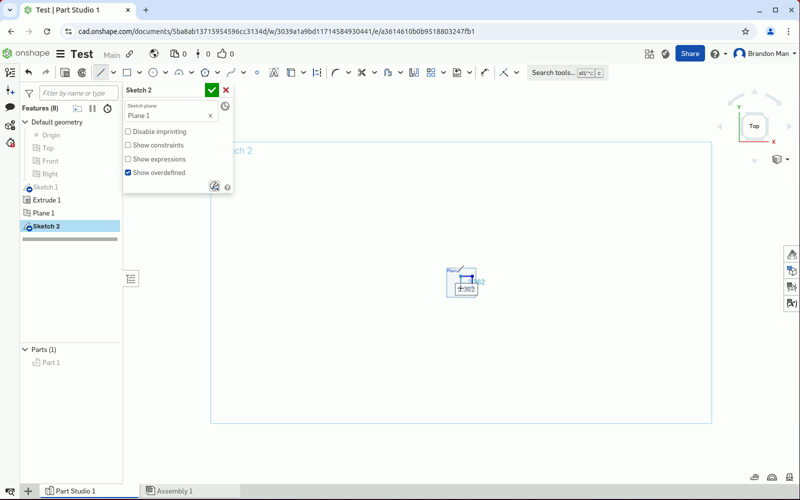
key(esc)
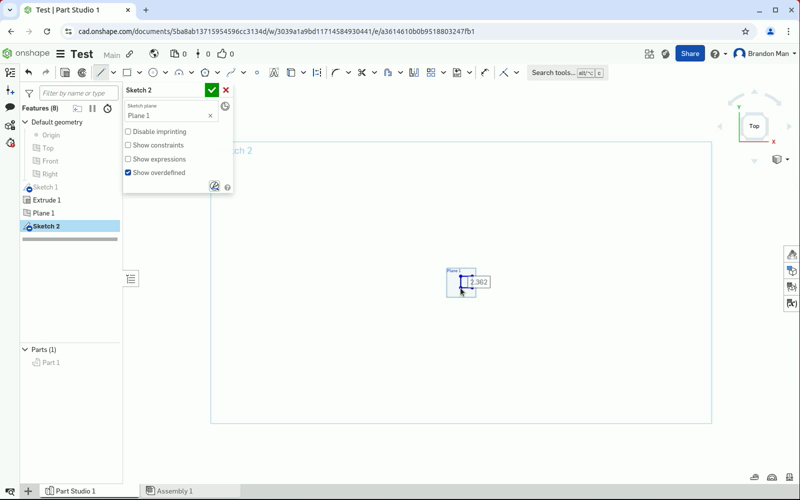
mouse_move(471, 277)
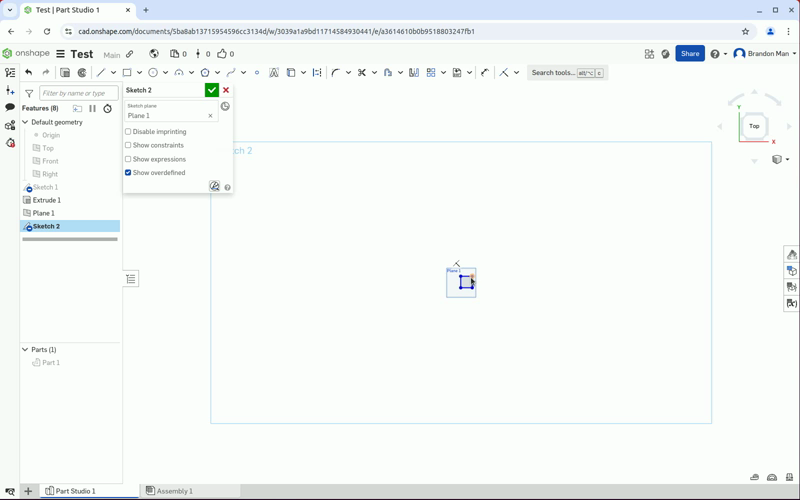
scroll(6)
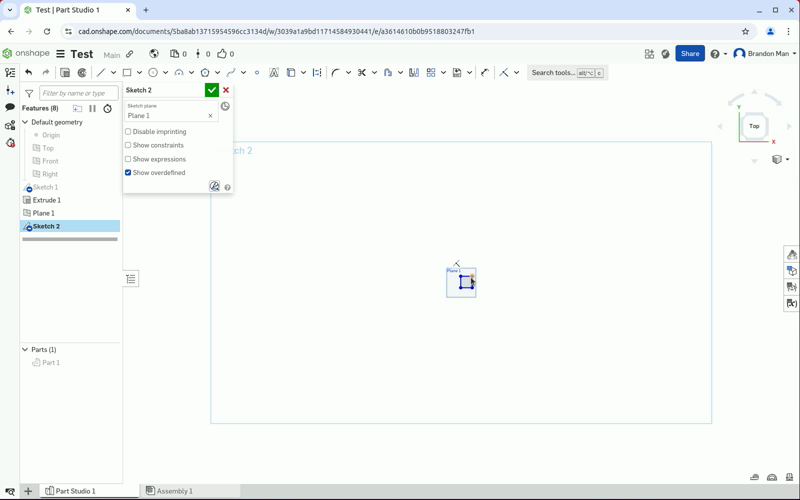
scroll(6)
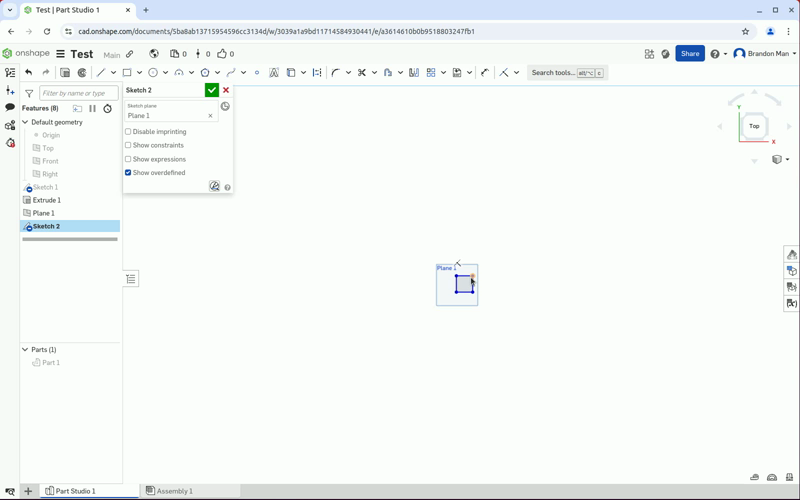
scroll(6)
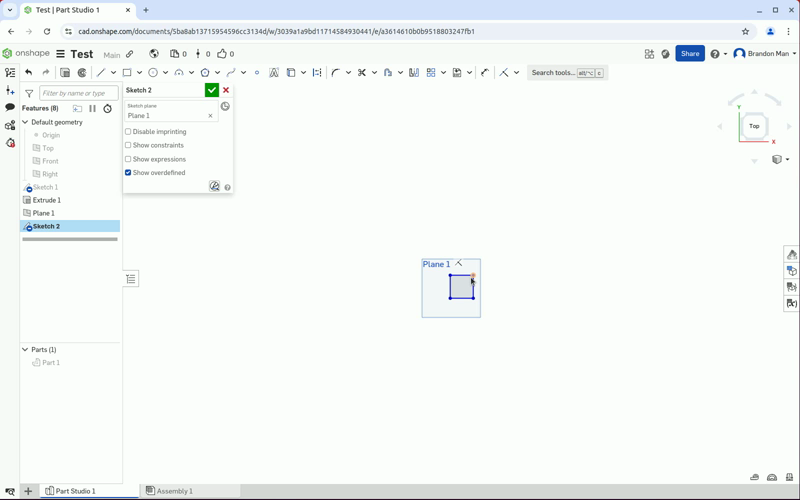
scroll(6)
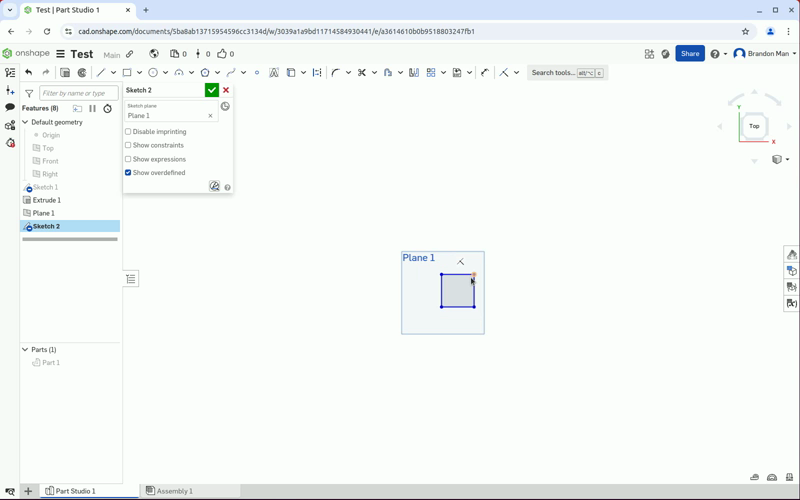
scroll(6)
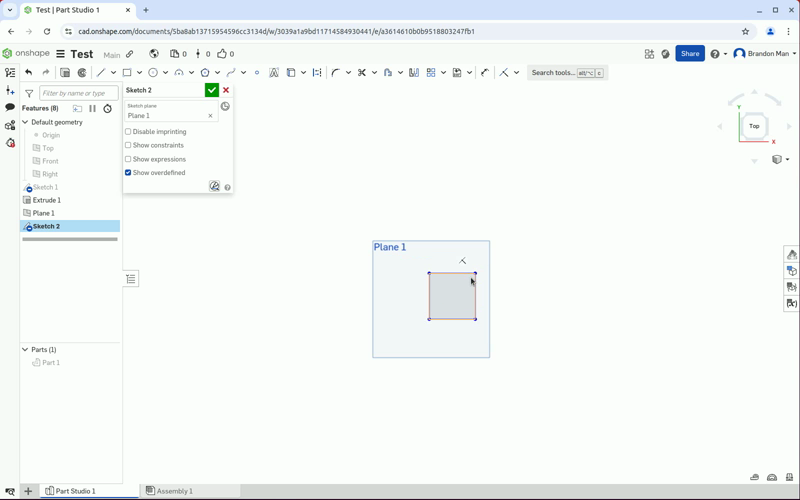
scroll(6)
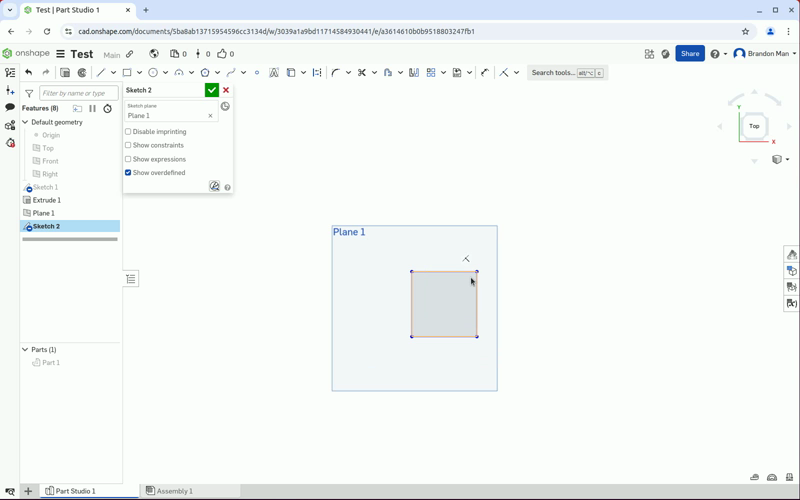
scroll(6)
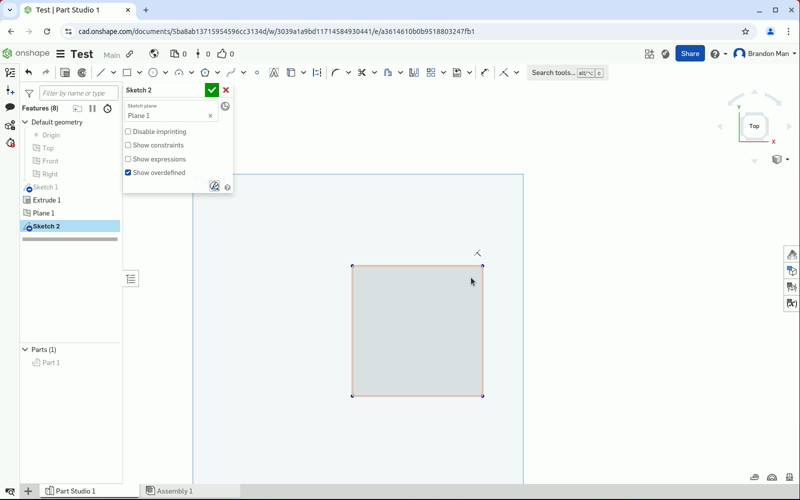
click(471, 277)
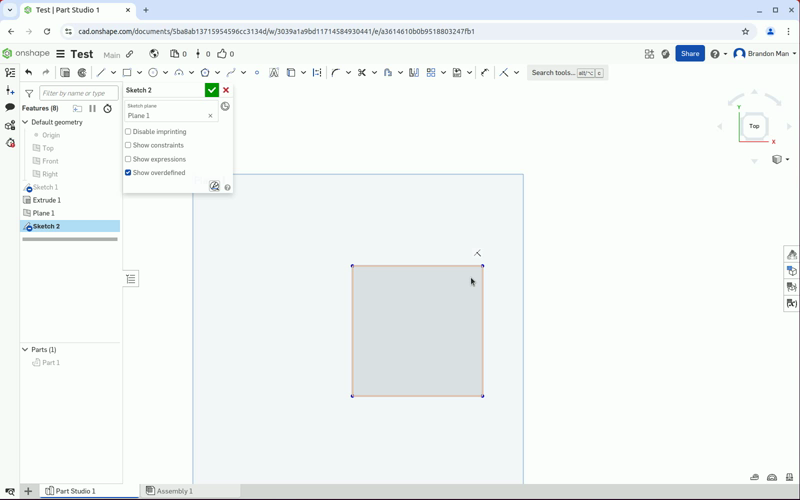
scroll(-6)
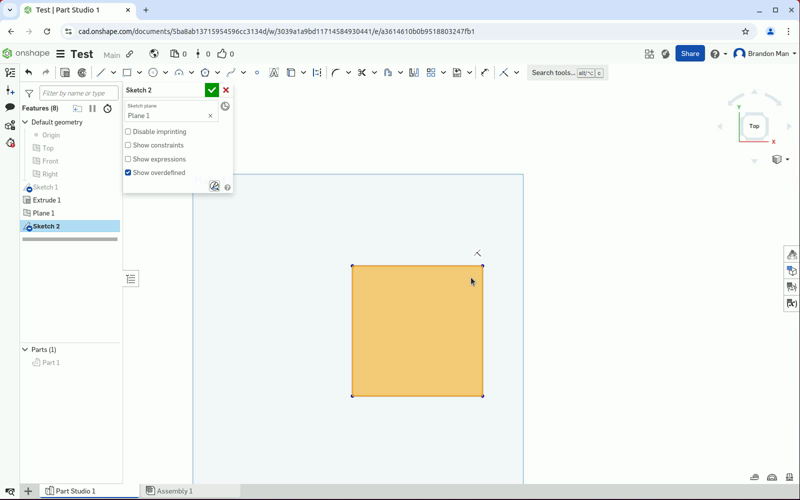
scroll(-6)
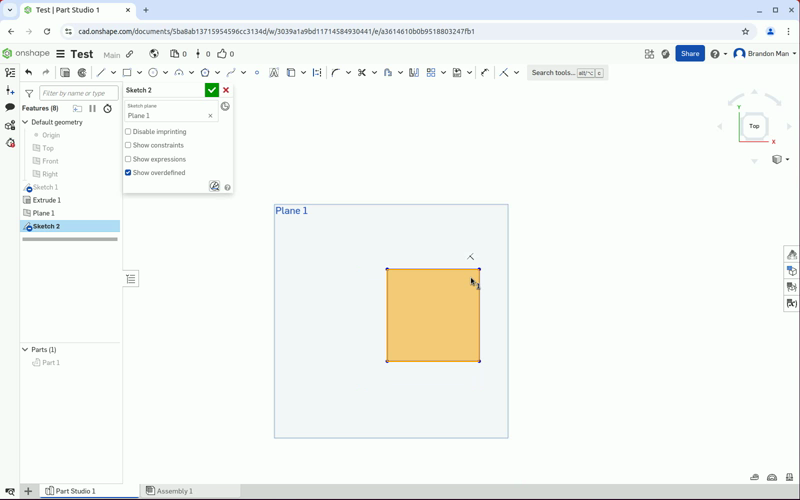
scroll(-6)
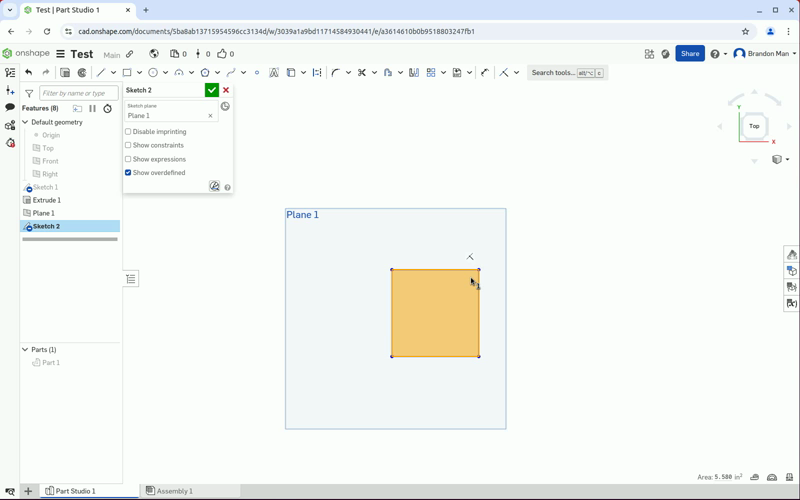
scroll(-6)
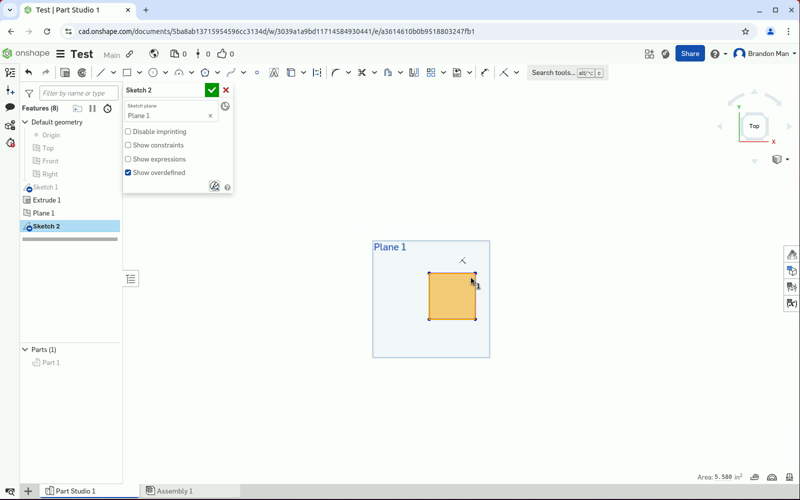
scroll(-6)
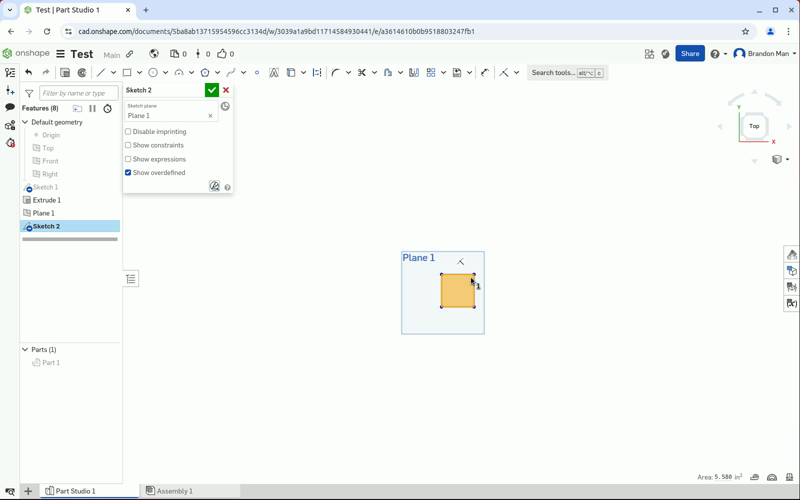
scroll(-6)
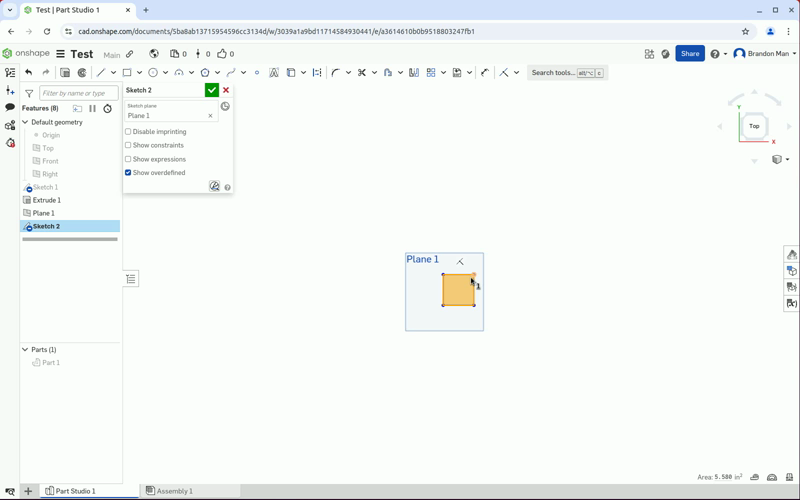
scroll(-6)
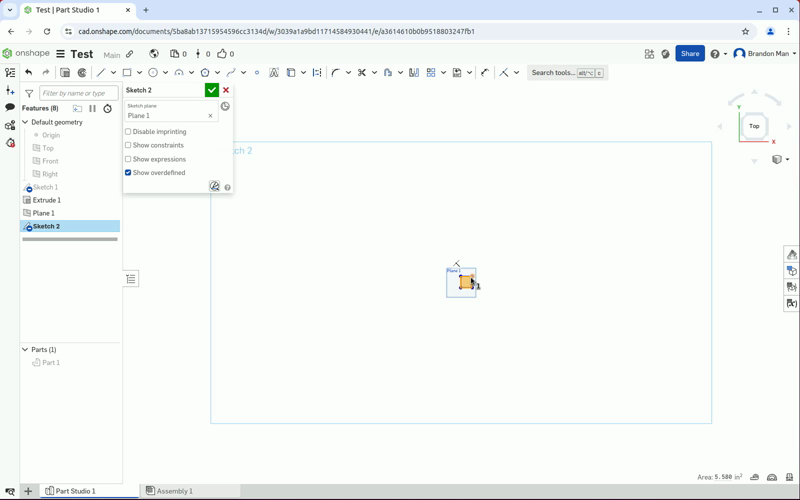
mouse_move(73, 352)
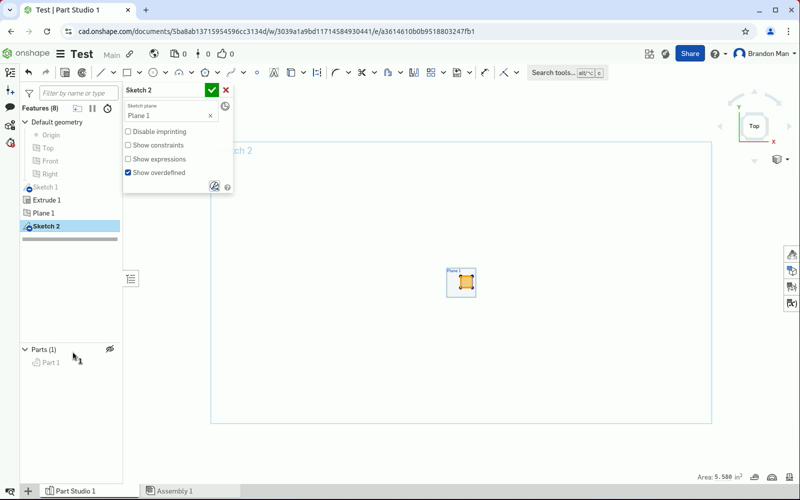
key(shift+y)
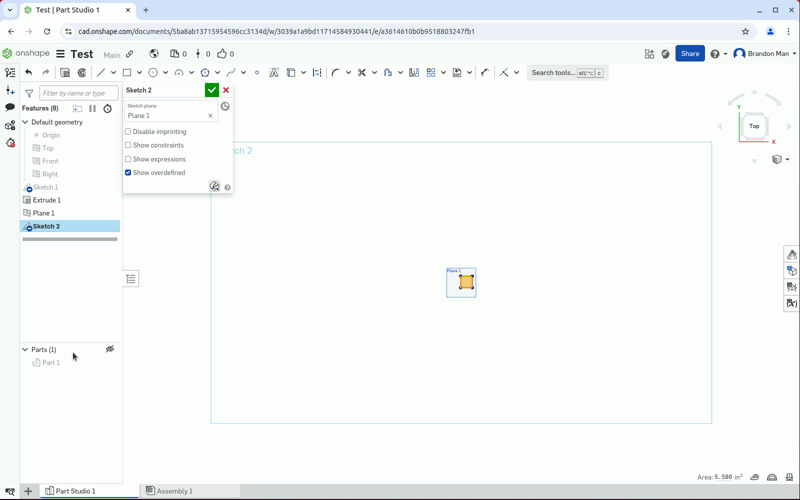
key(shift+e)
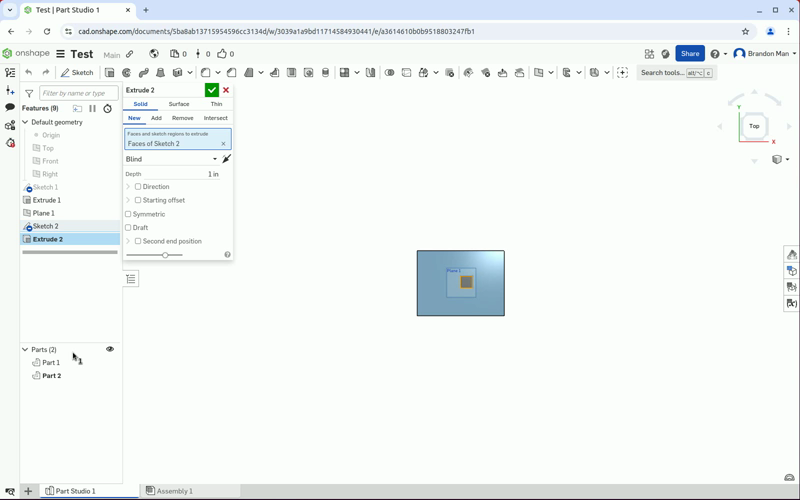
mouse_move(143, 106)
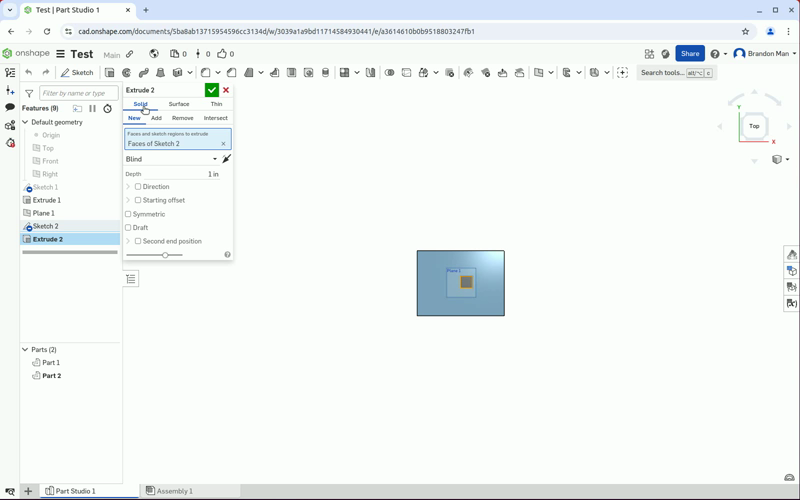
click(143, 106)
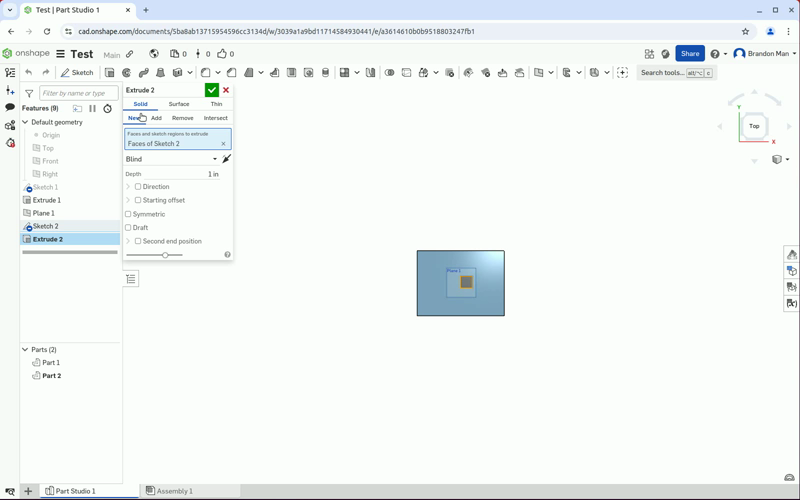
mouse_move(137, 120)
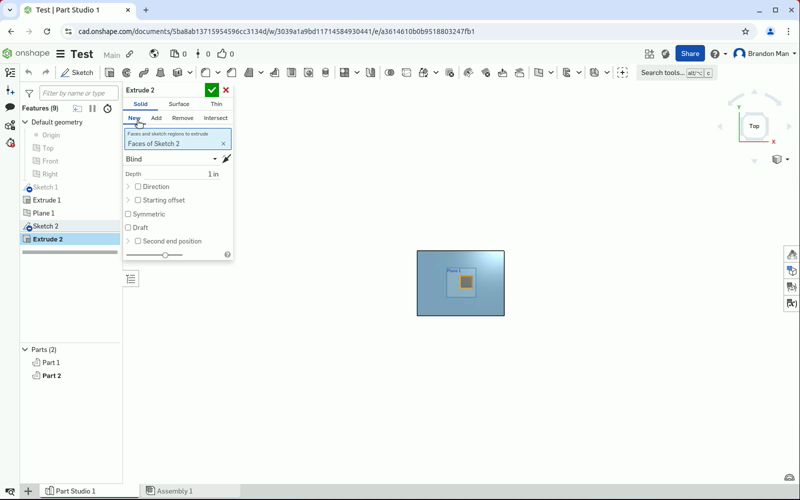
click(137, 120)
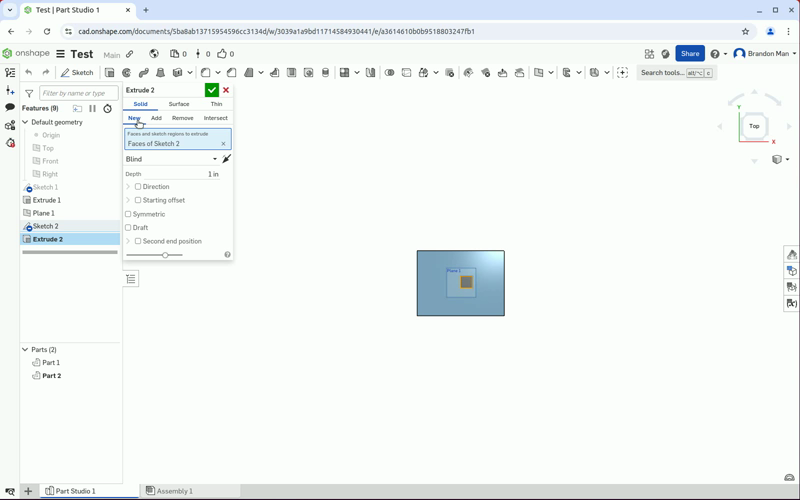
key(tab, 4)
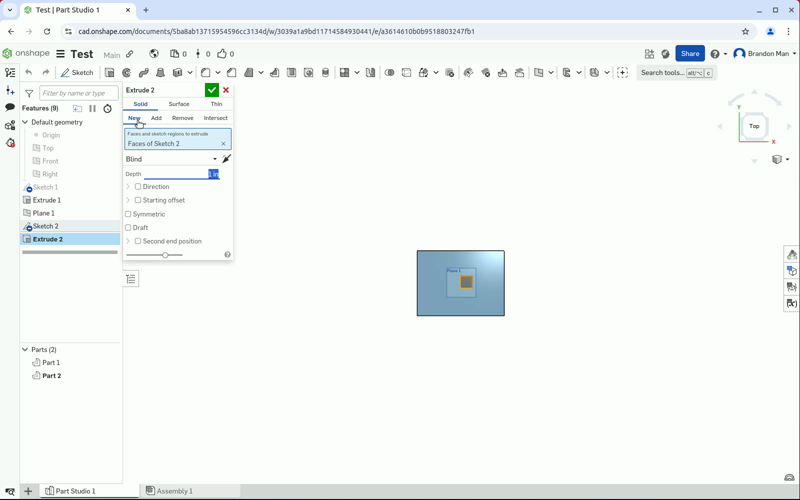
text(20.942)
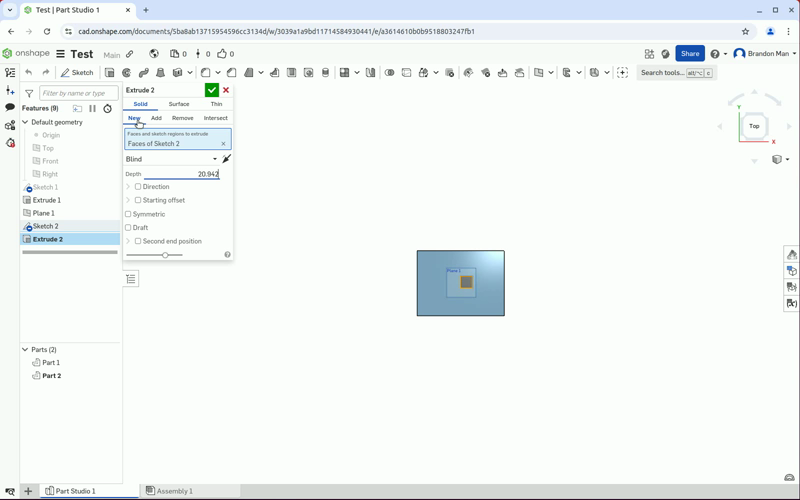
key(enter)
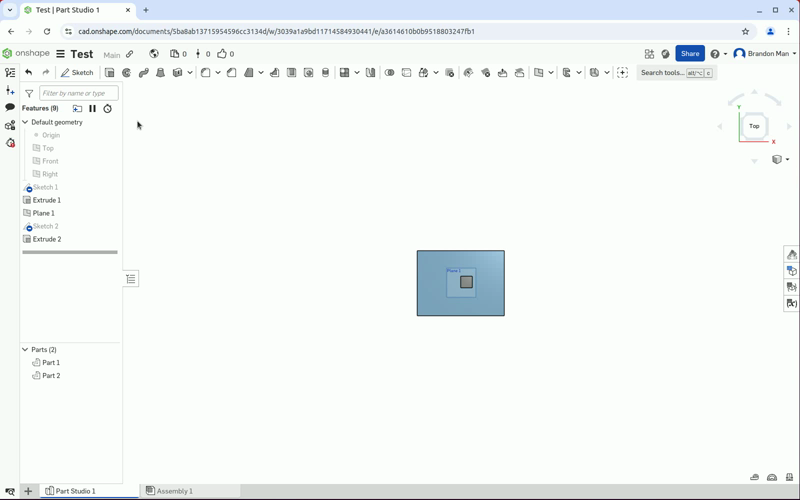
key(shift+h)
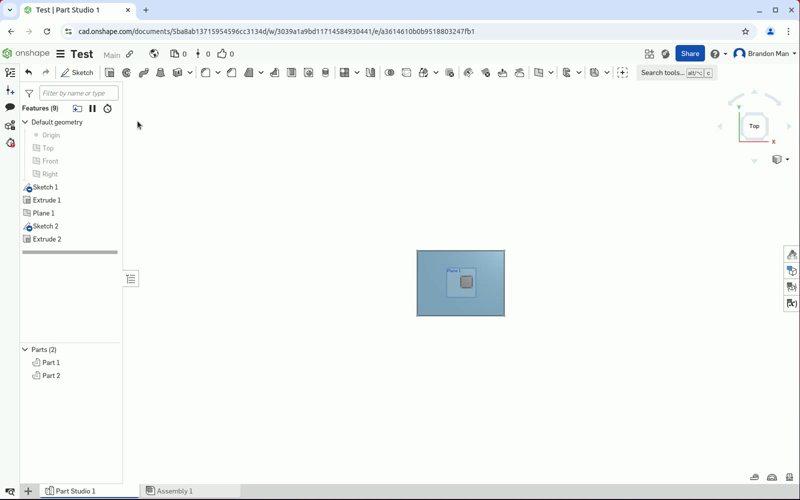
key(shift+h)
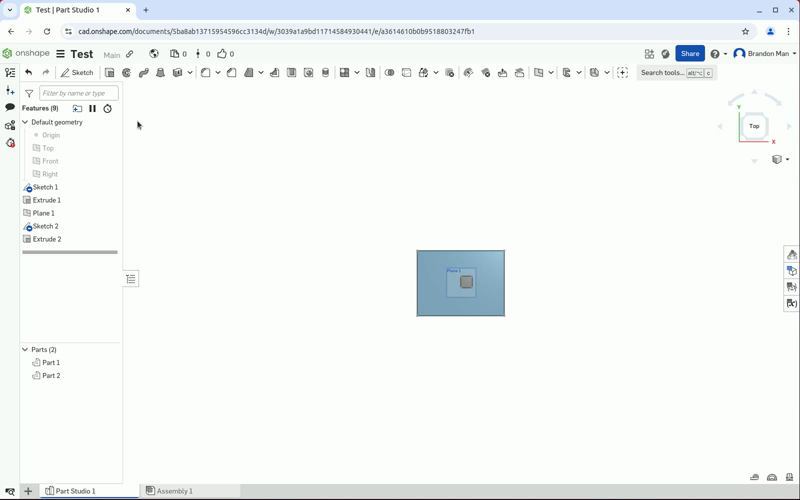
key(shift+7)
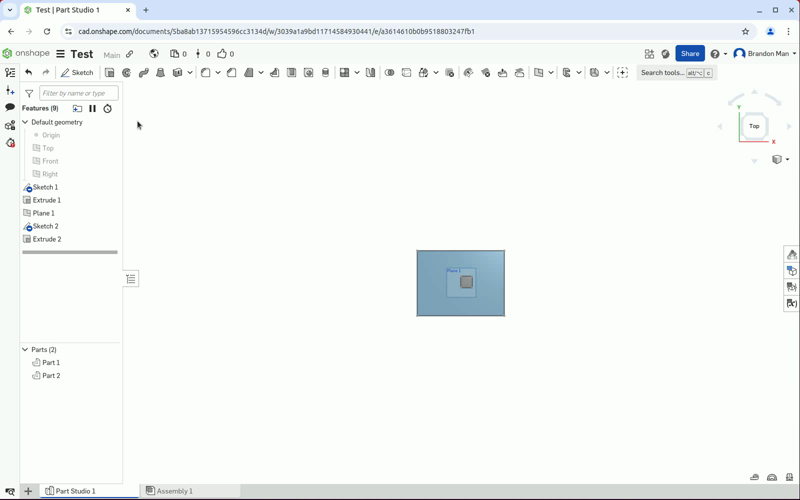
key(up, 3)
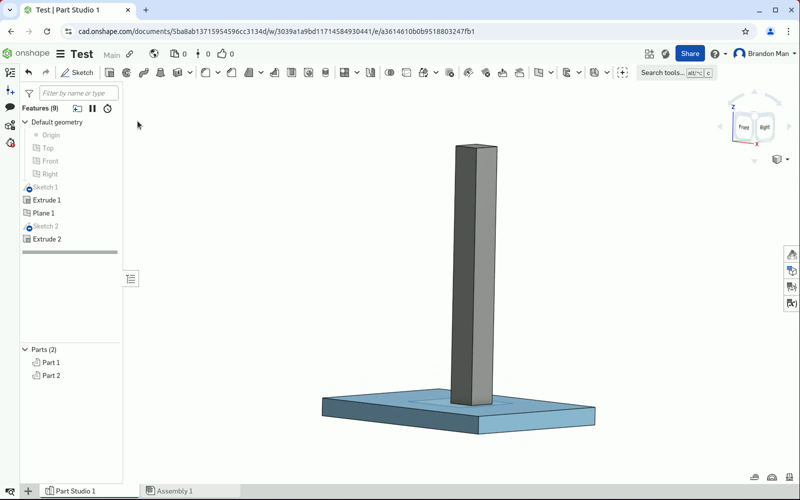
key(left, 3)
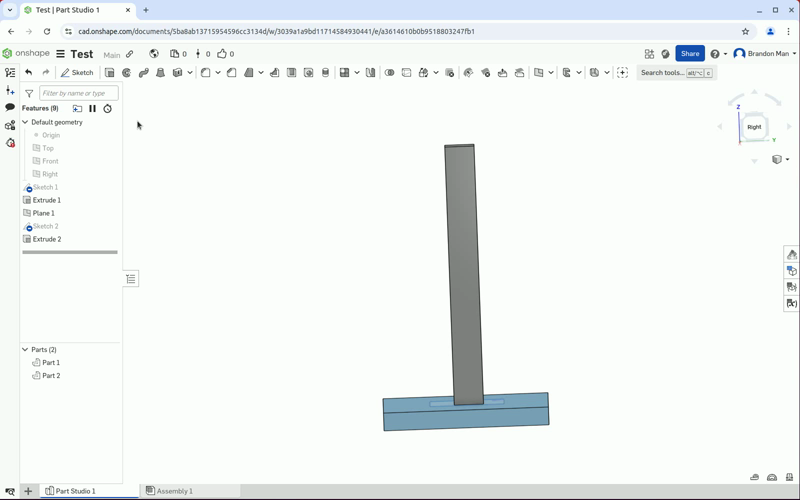
key(right, 3)
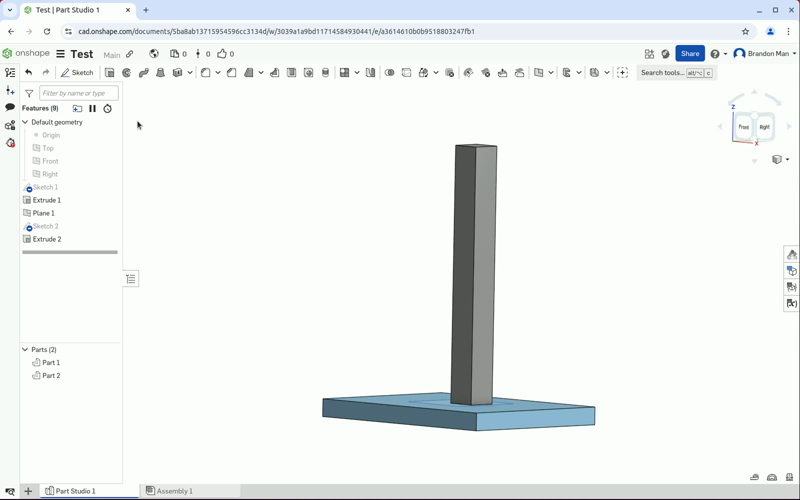
key(down, 3)
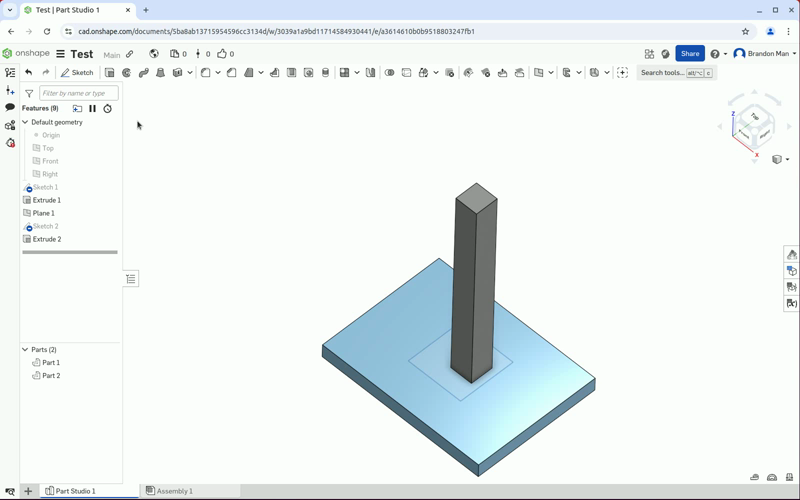
mouse_move(73, 189)
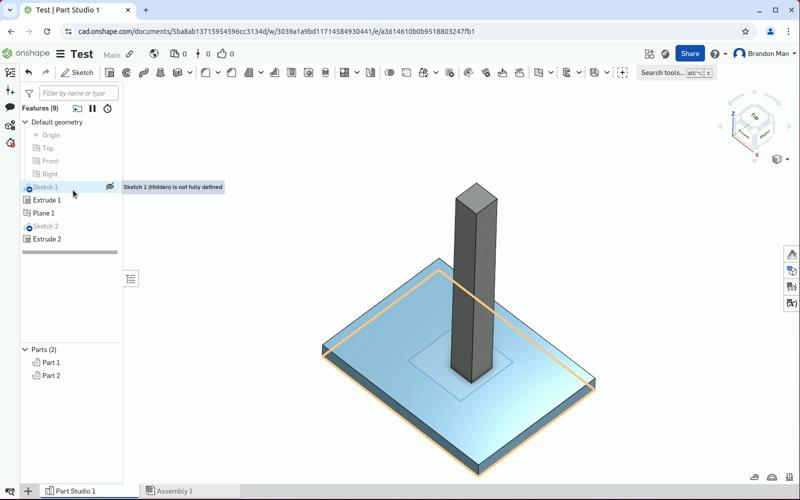
click(73, 189)